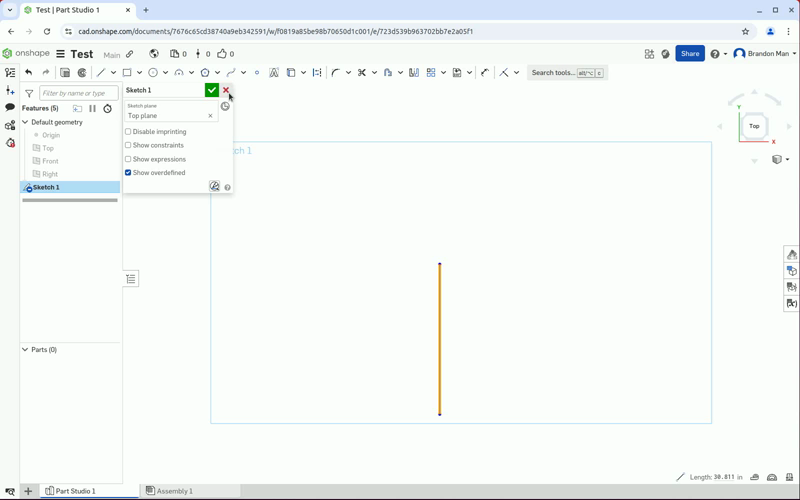
key(shift+h)
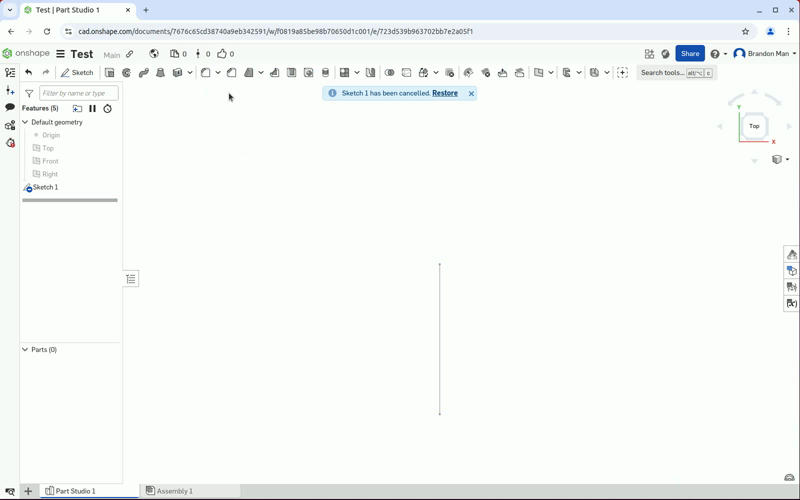
key(shift+s)
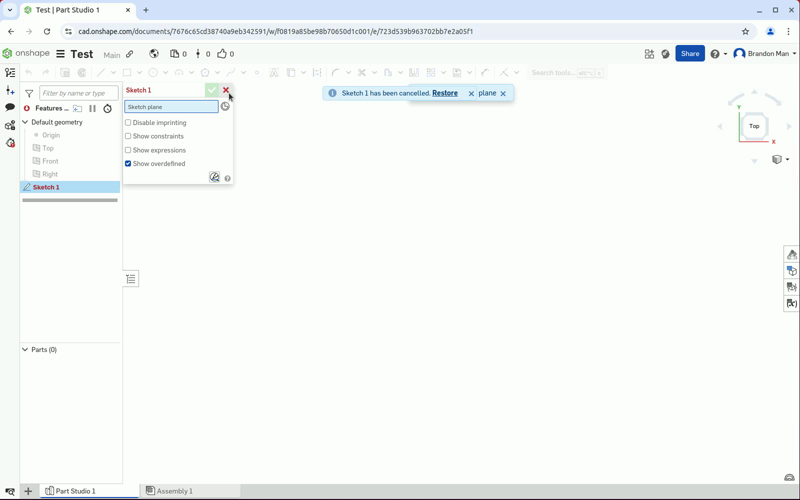
mouse_move(73, 150)
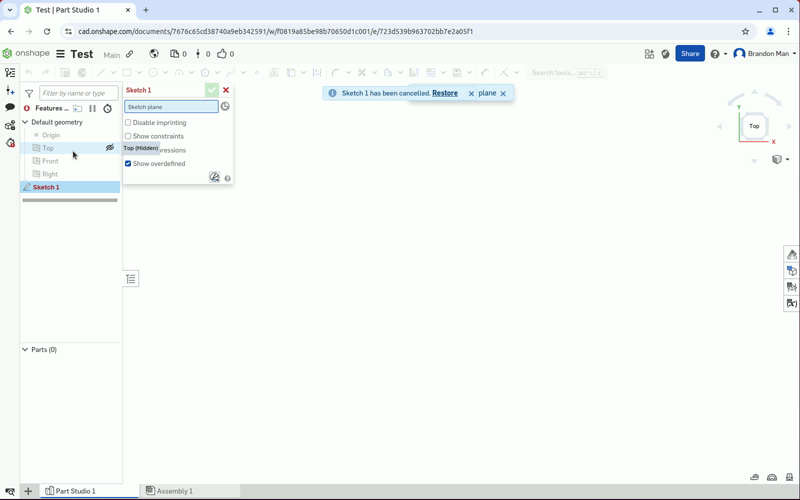
click(73, 150)
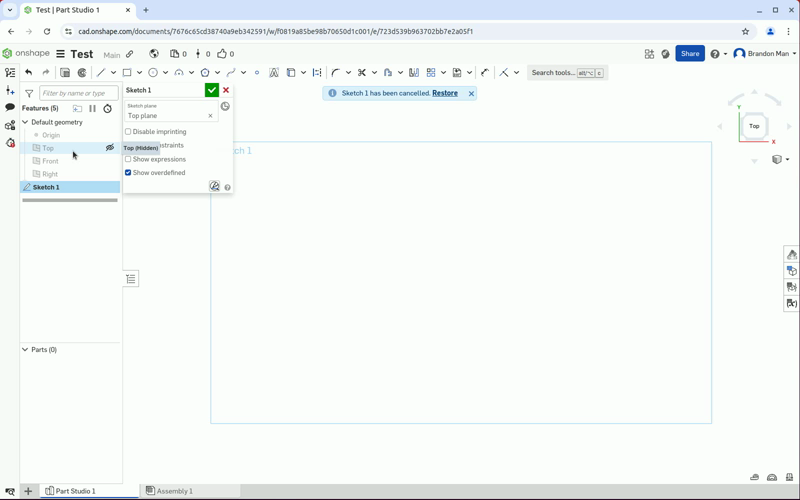
mouse_move(73, 352)
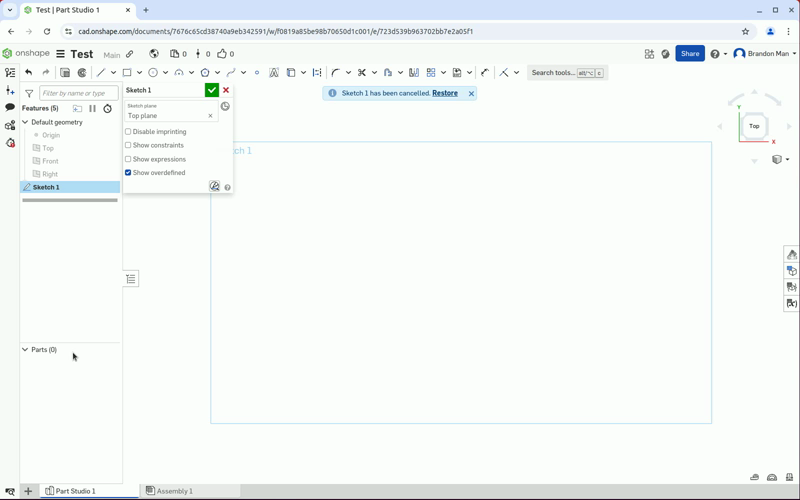
key(y)
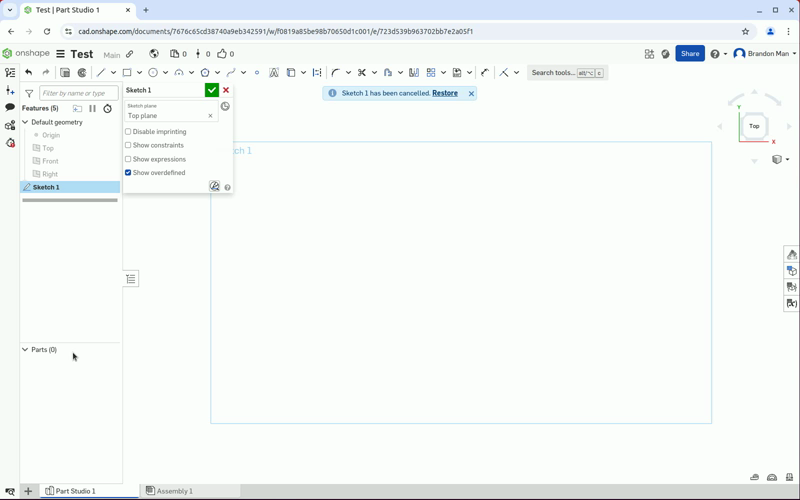
key(l)
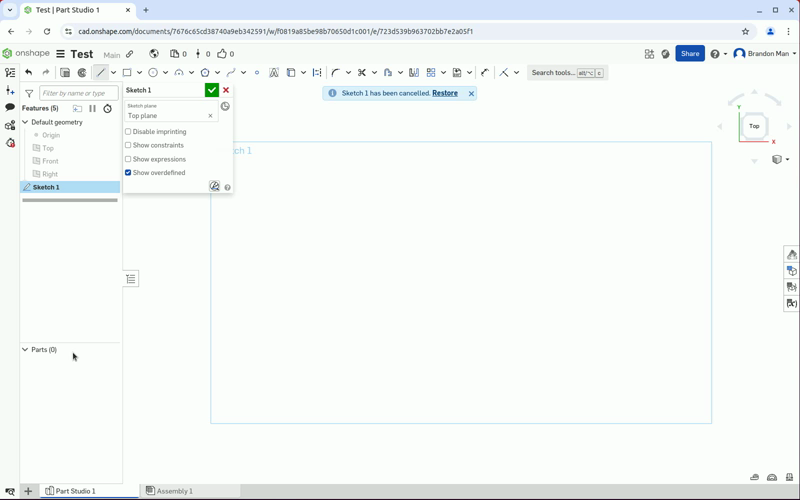
key_down(shift)
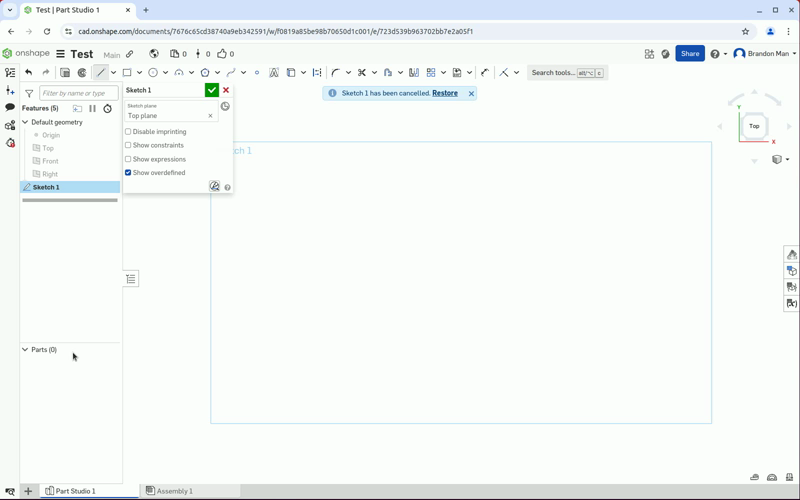
mouse_move(460, 282)
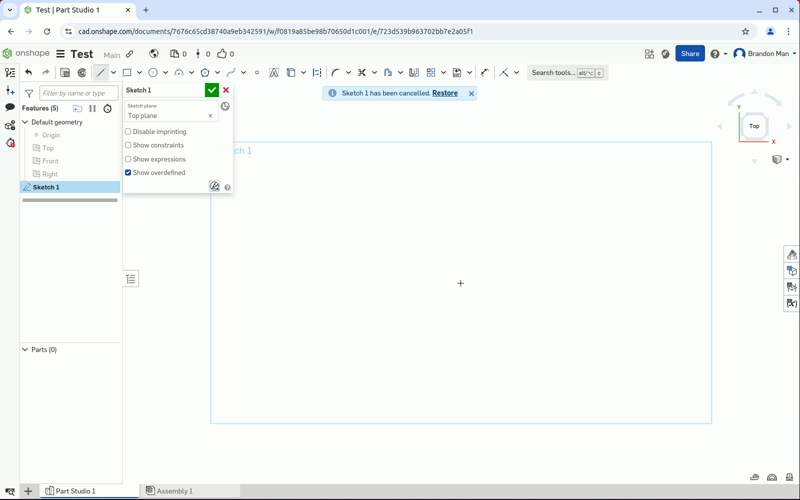
click(460, 282)
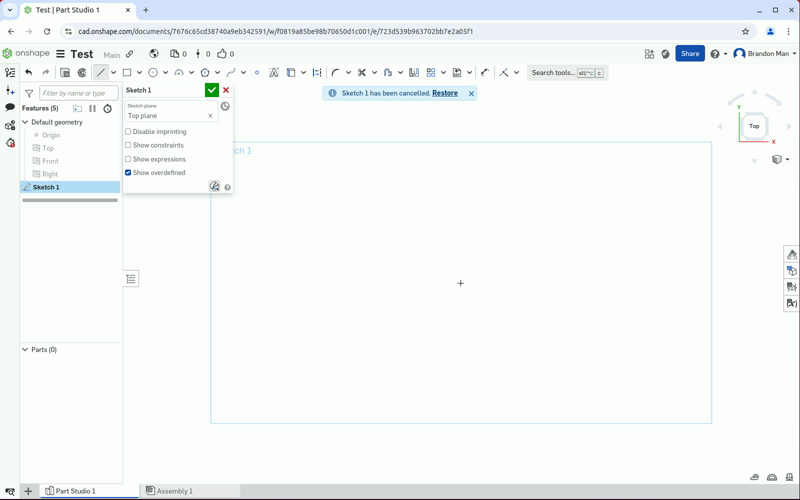
key_up(shift)
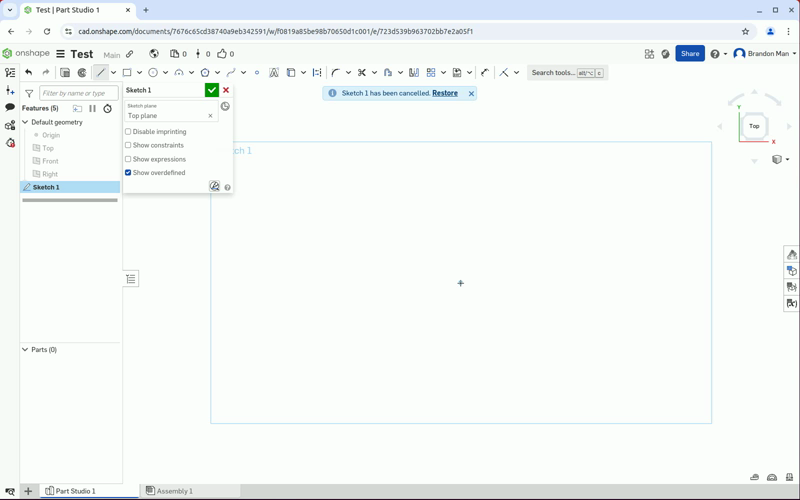
key_down(shift)
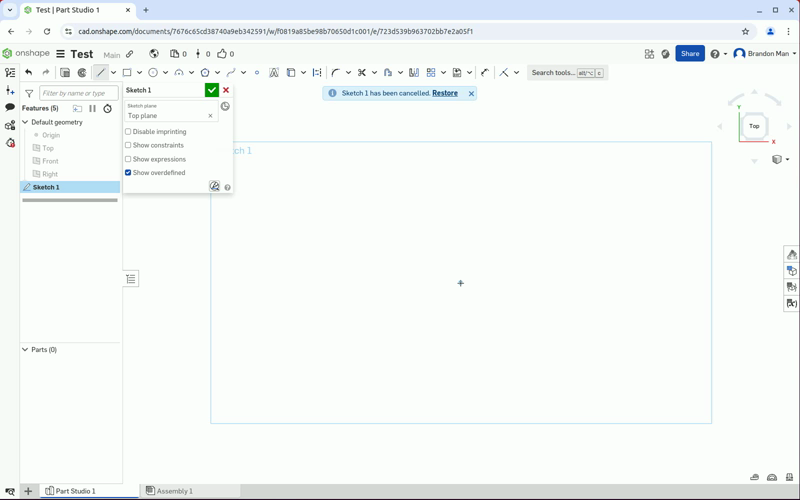
mouse_move(573, 282)
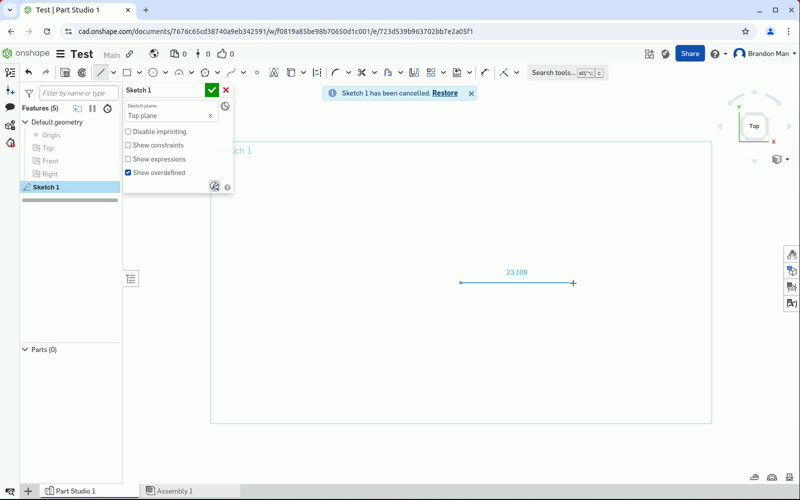
click(573, 282)
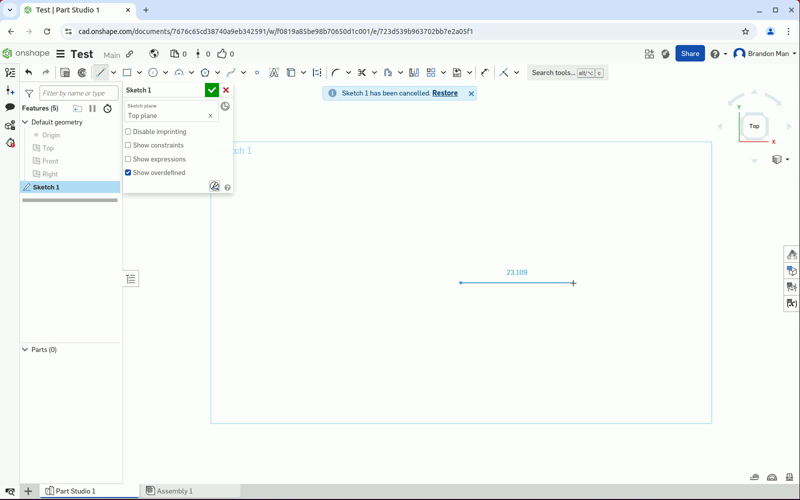
key_up(shift)
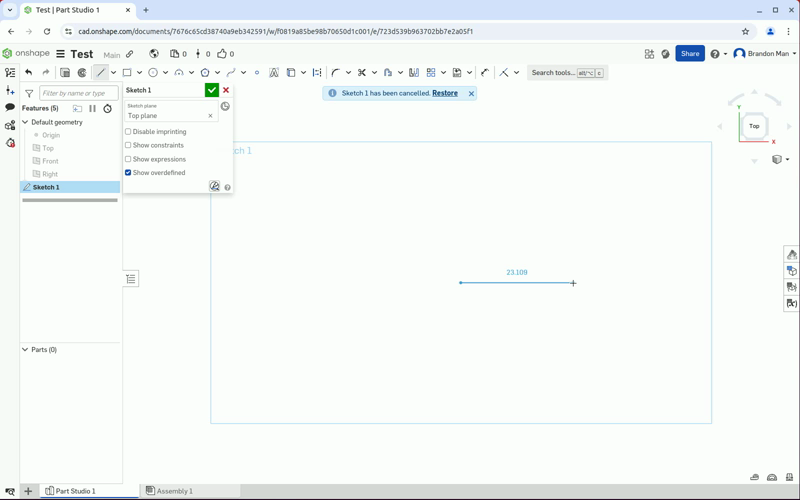
key_down(shift)
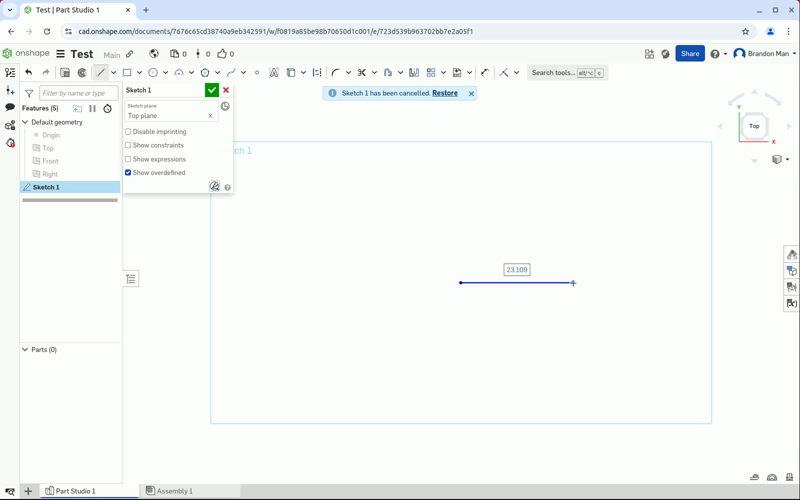
mouse_move(573, 170)
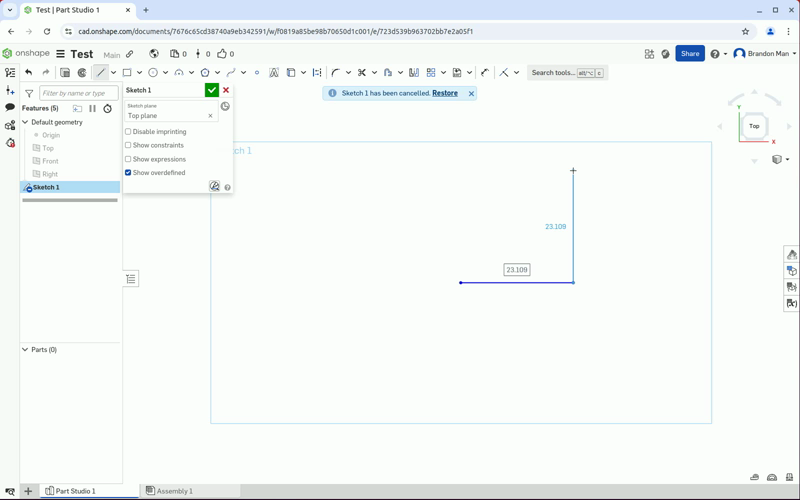
click(573, 170)
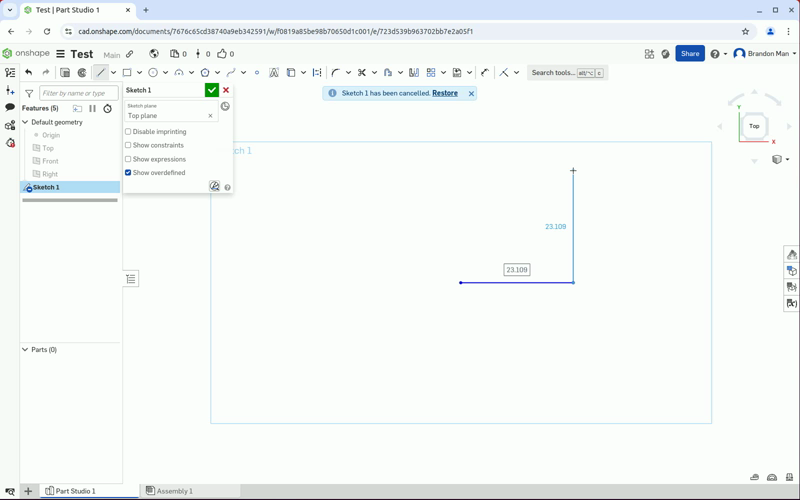
key_up(shift)
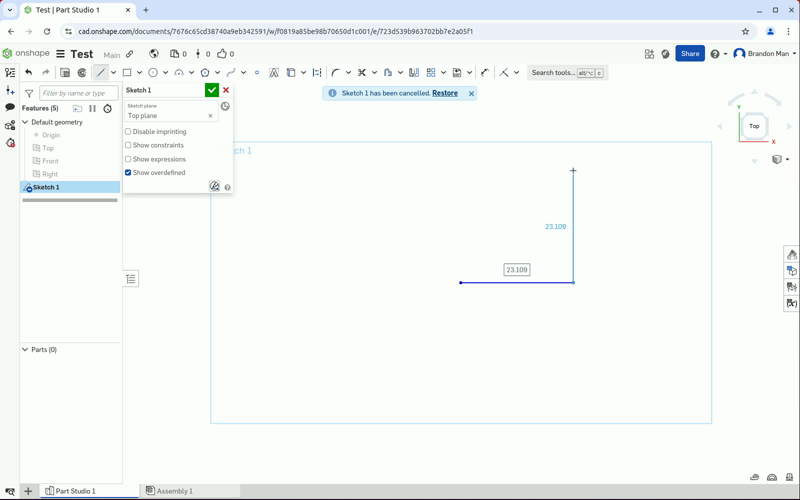
key_down(shift)
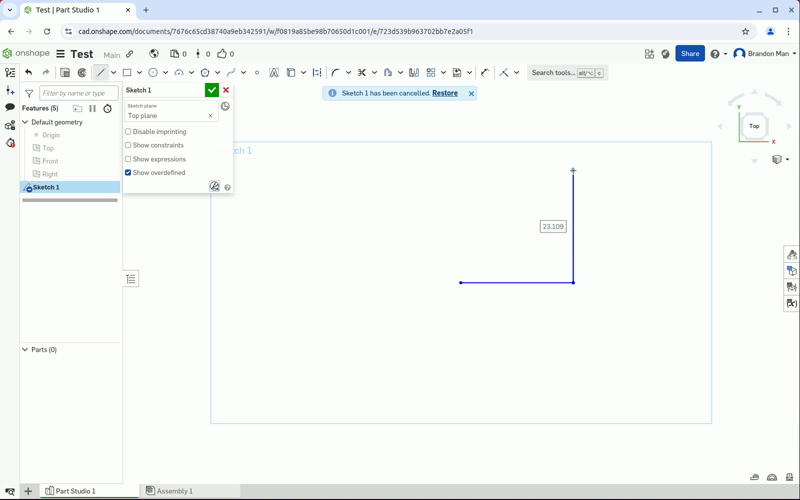
mouse_move(460, 170)
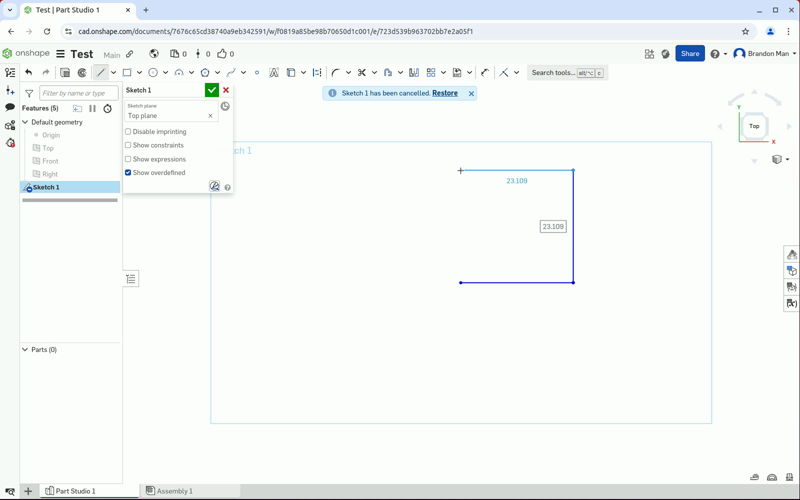
click(460, 170)
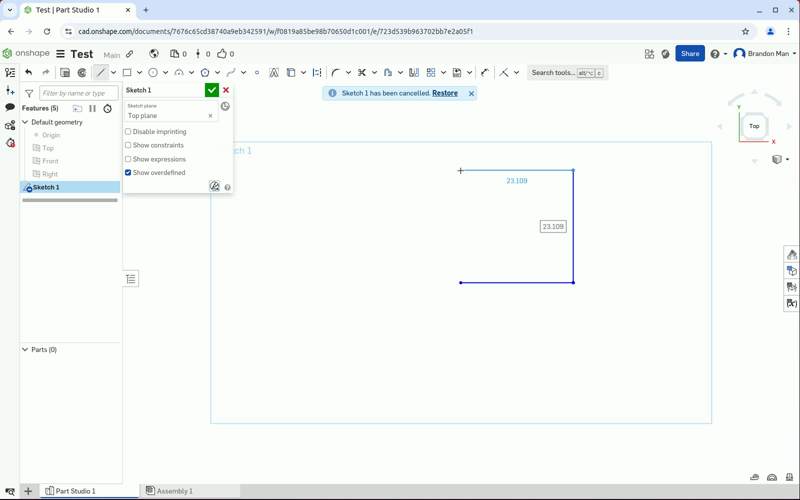
key_up(shift)
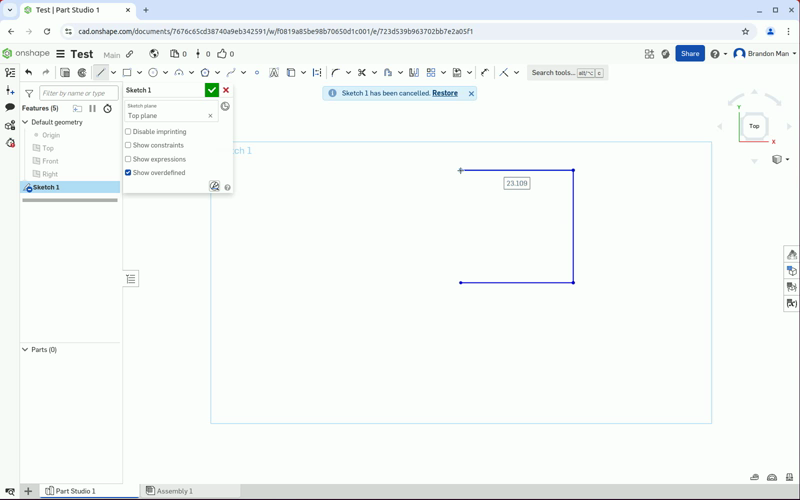
key_down(shift)
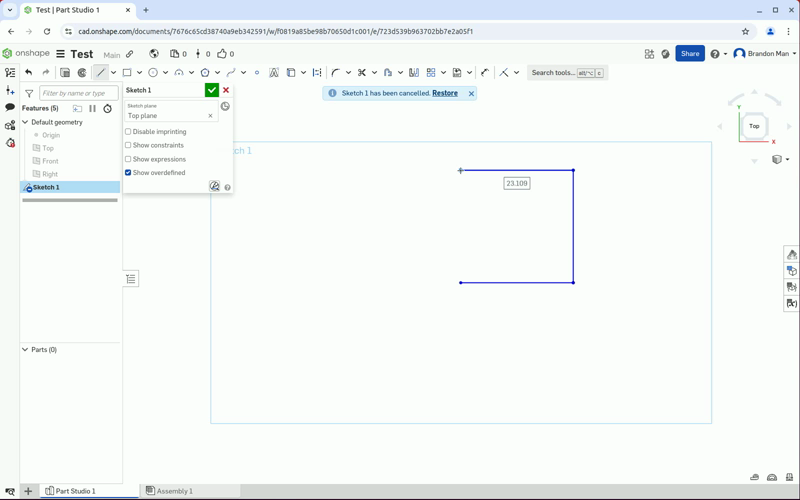
mouse_move(460, 282)
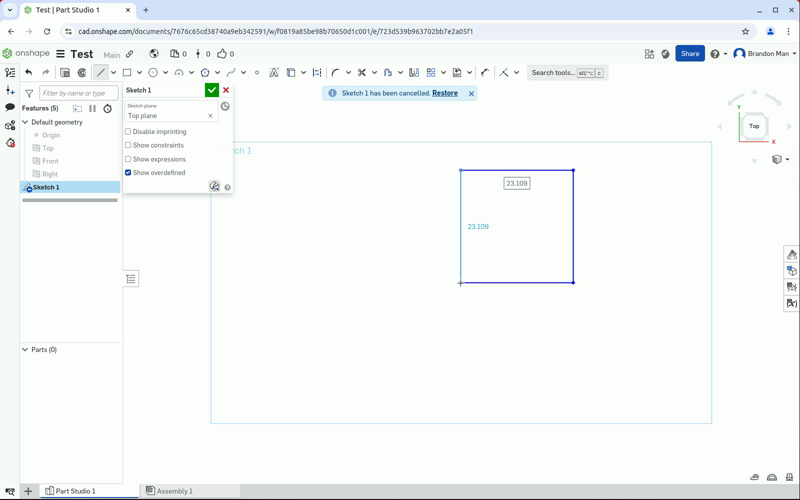
key_up(shift)
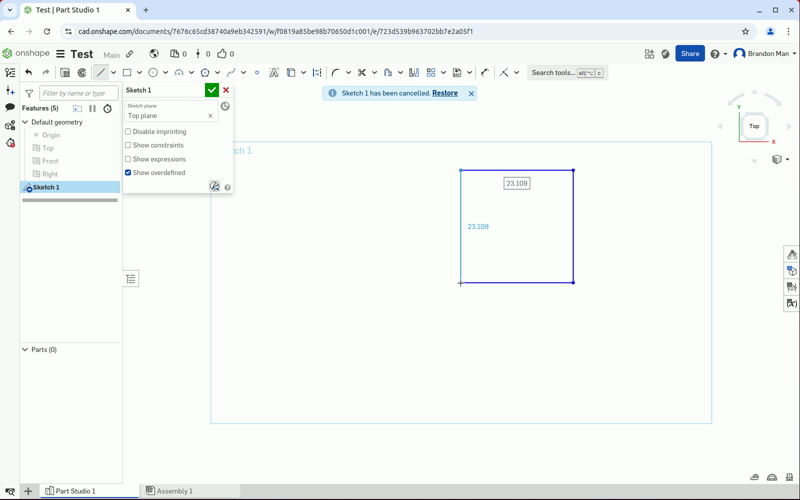
click(460, 282)
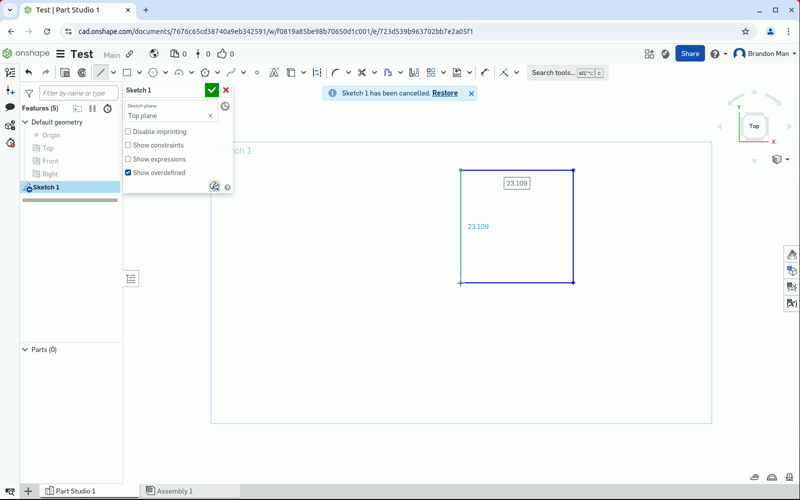
key(esc)
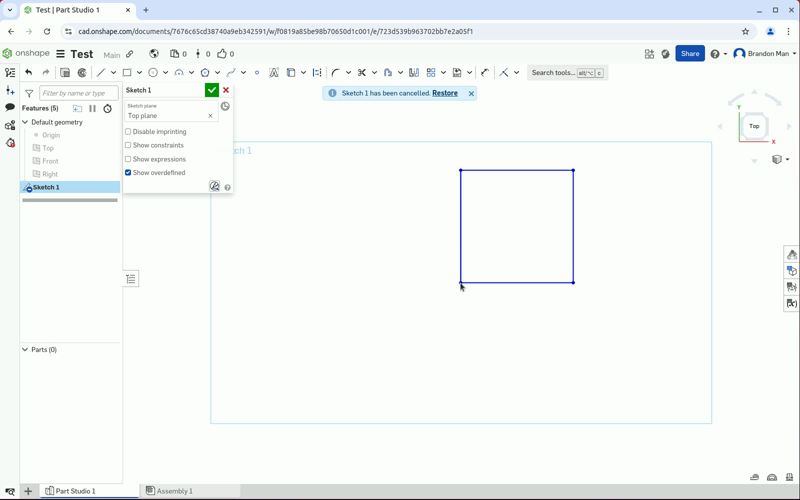
mouse_move(488, 241)
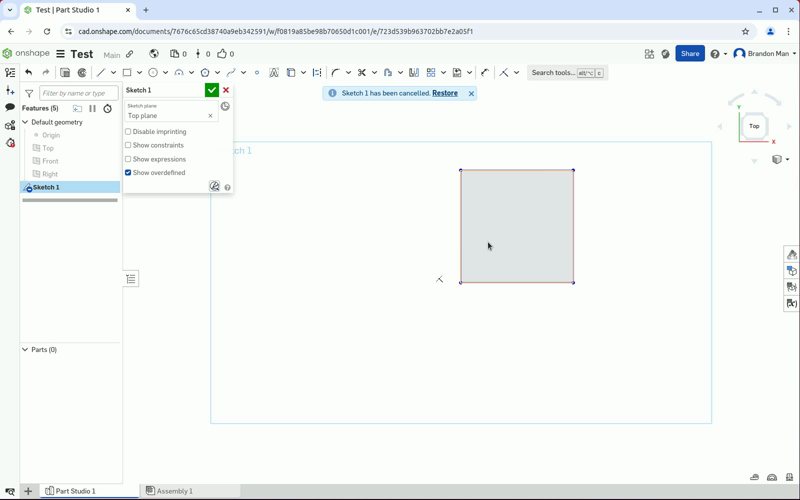
click(488, 241)
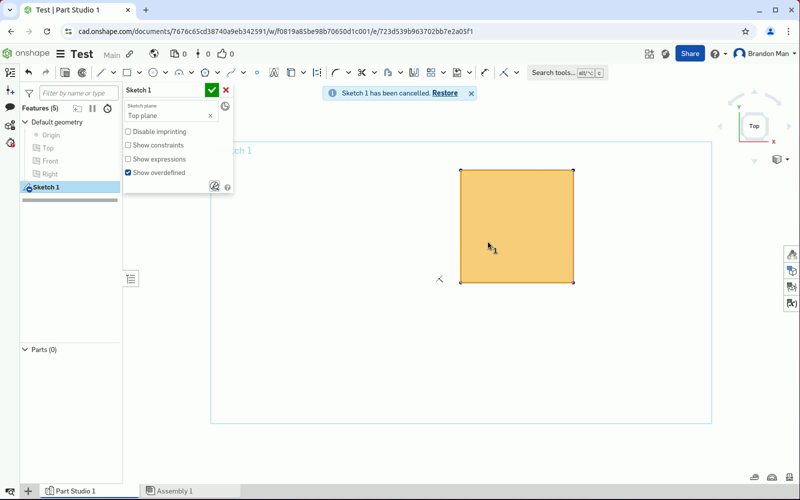
mouse_move(73, 352)
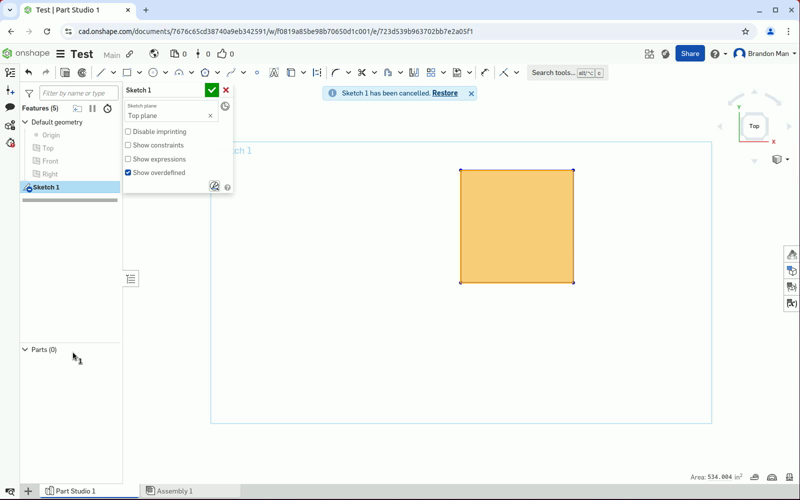
key(shift+y)
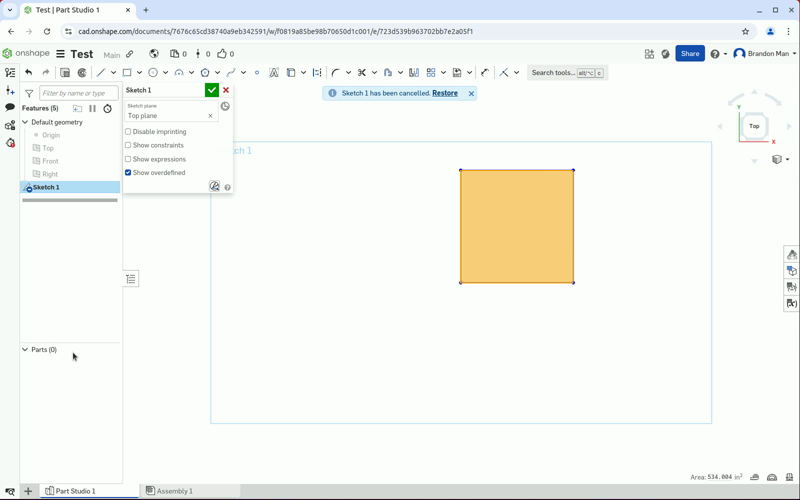
key(shift+e)
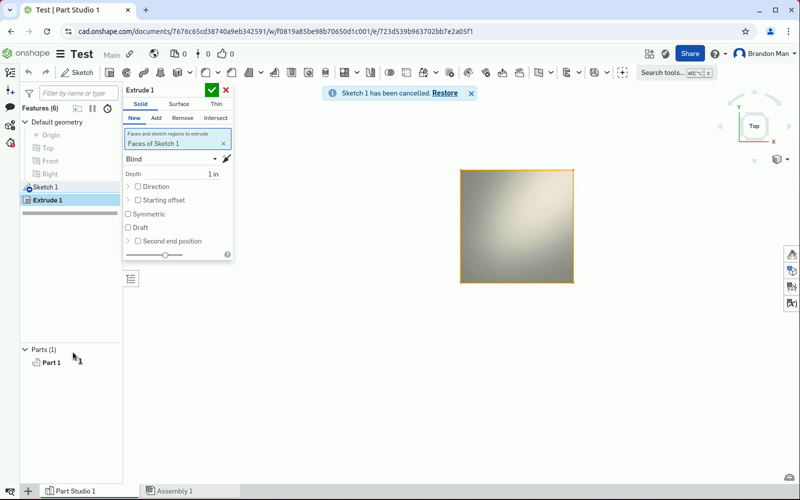
mouse_move(143, 106)
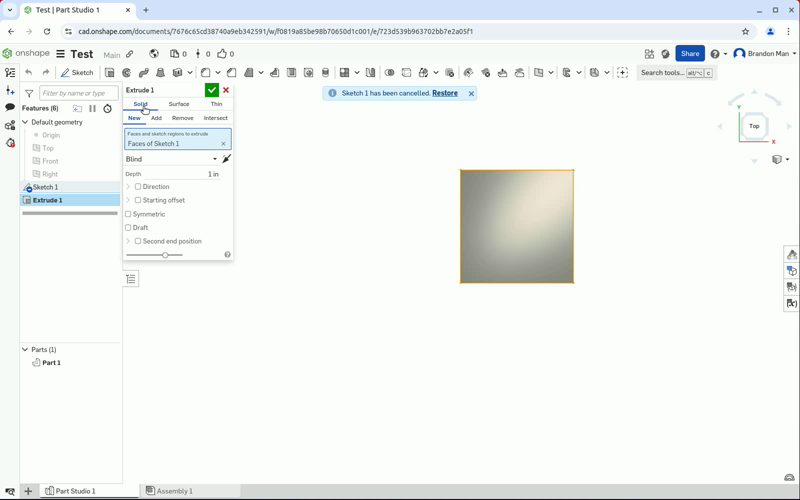
click(143, 106)
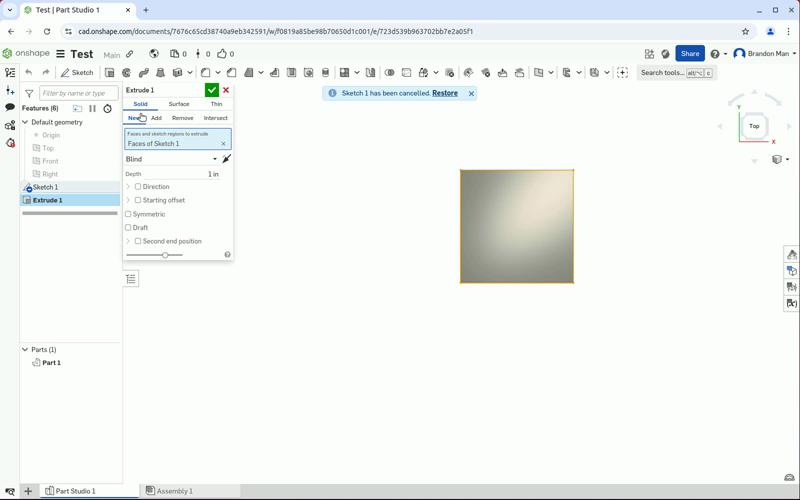
mouse_move(137, 120)
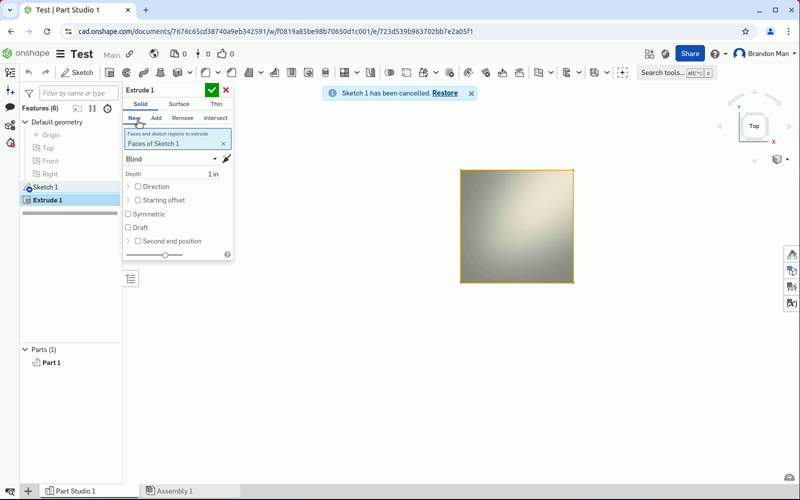
click(137, 120)
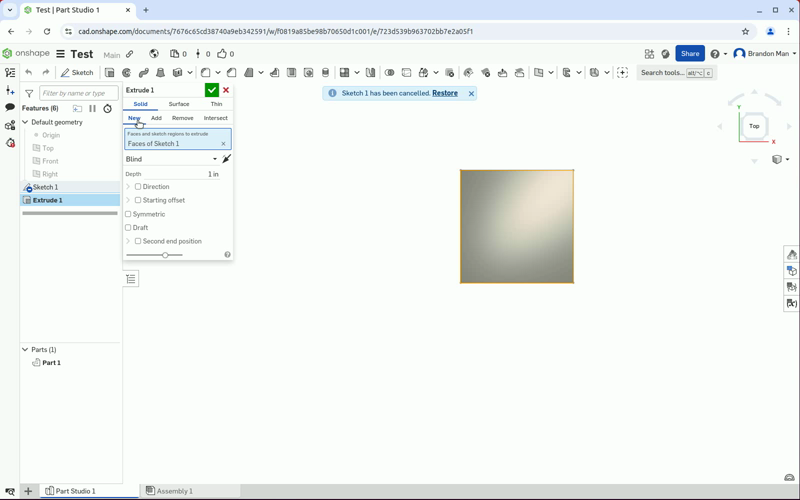
key(tab, 4)
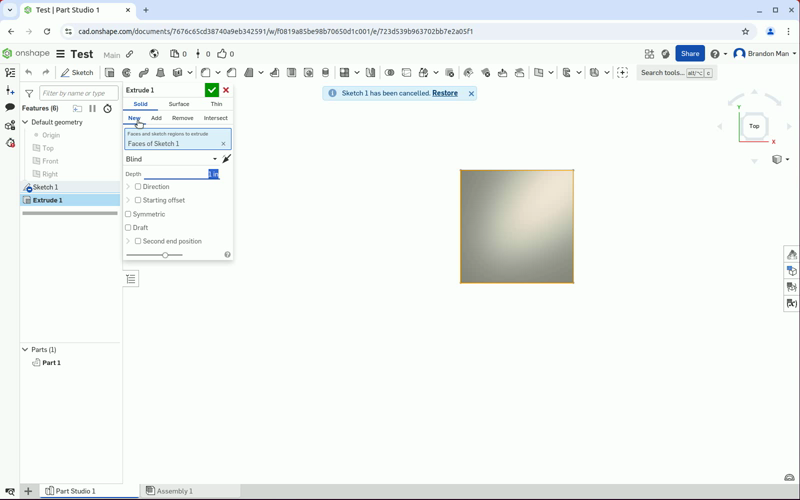
text(3.851)
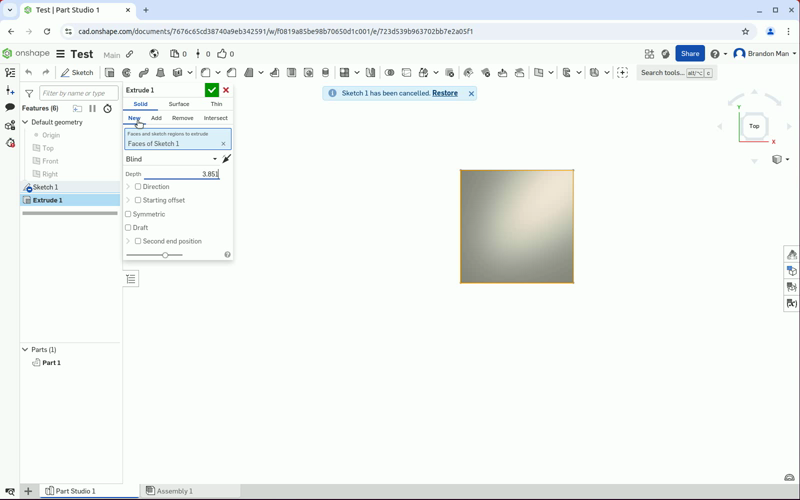
key(enter)
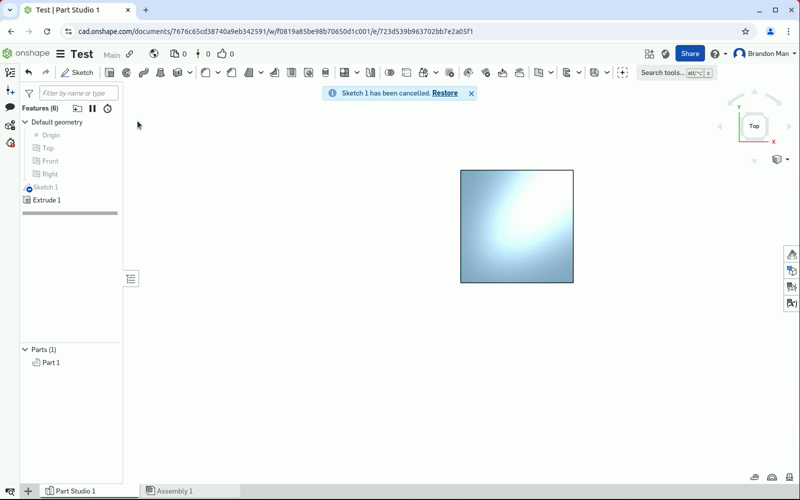
key(shift+h)
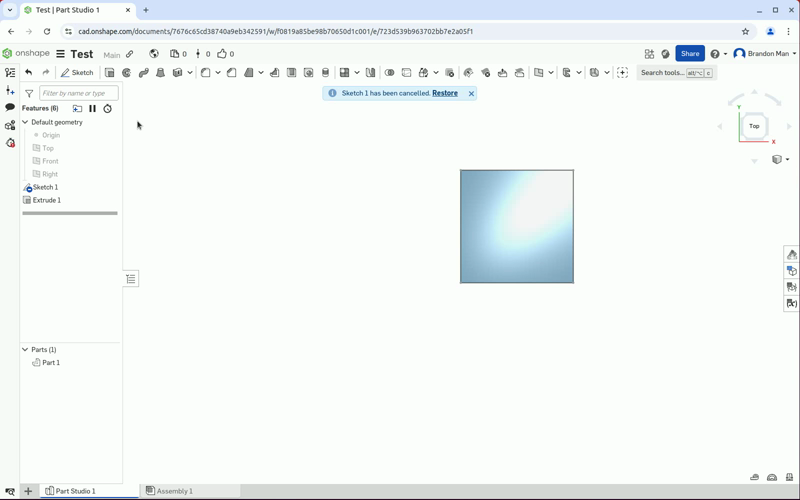
key(shift+h)
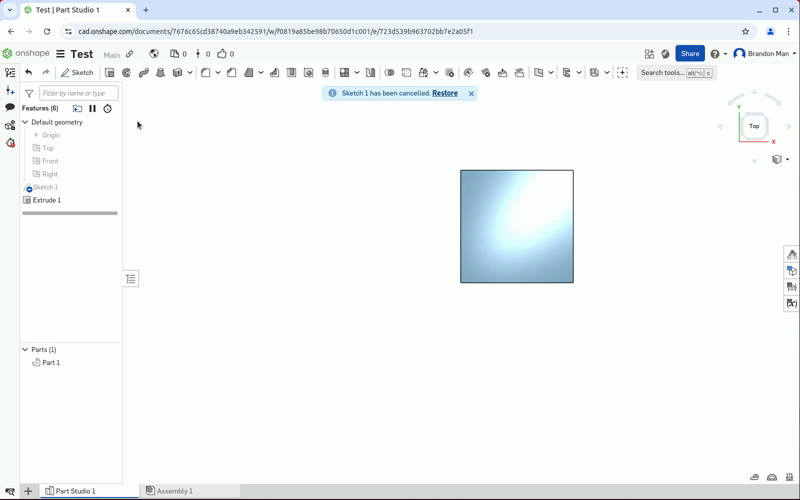
mouse_move(73, 189)
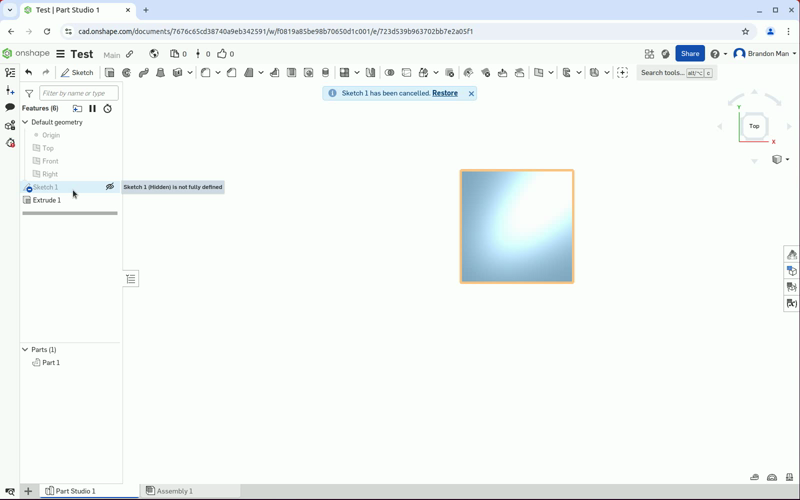
click(73, 189)
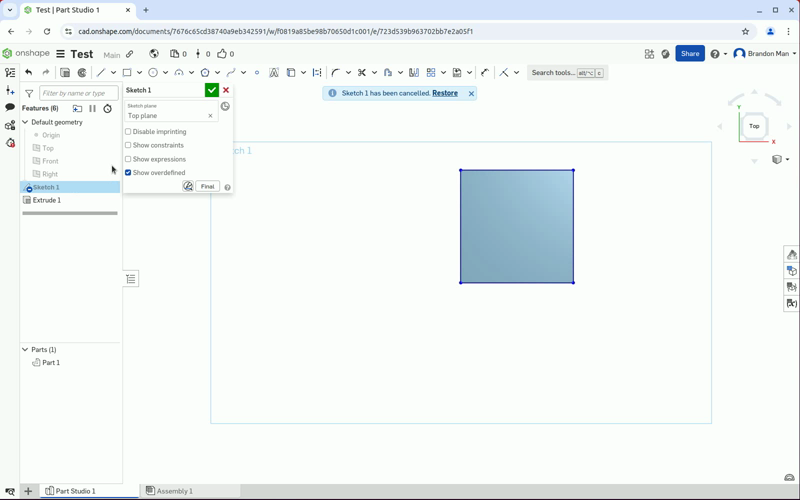
mouse_move(229, 92)
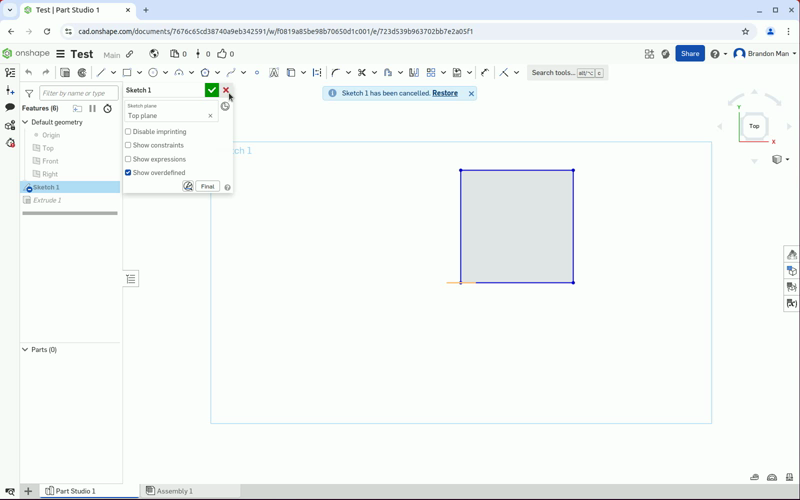
click(229, 92)
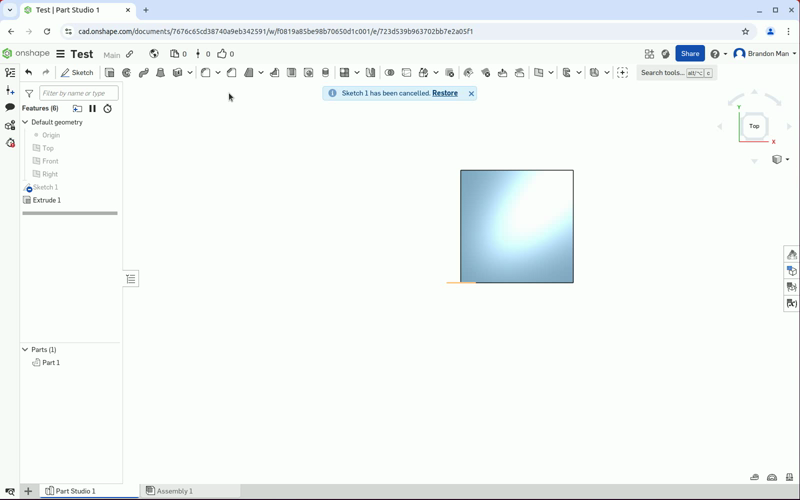
mouse_move(541, 75)
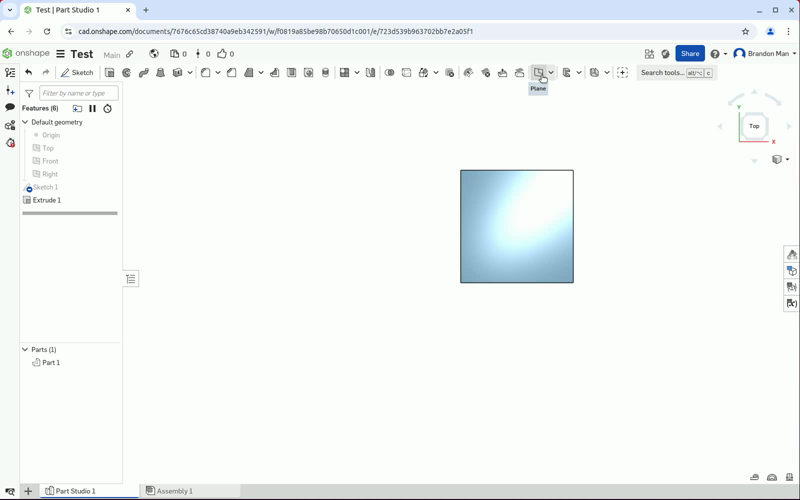
click(541, 75)
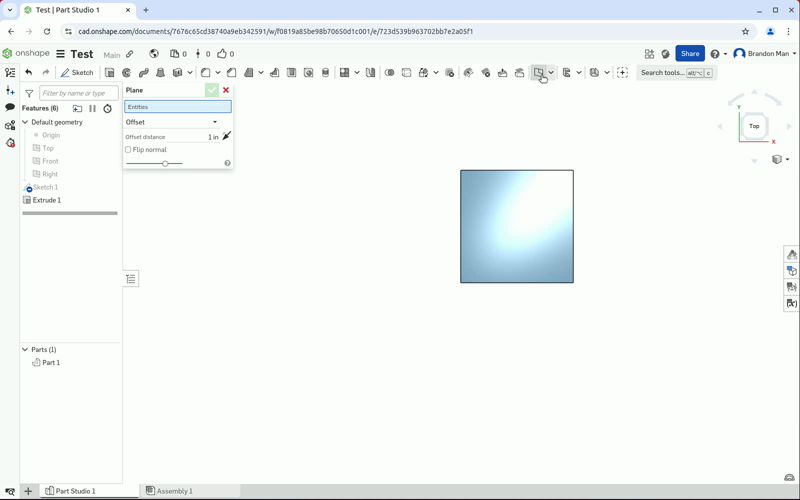
mouse_move(73, 150)
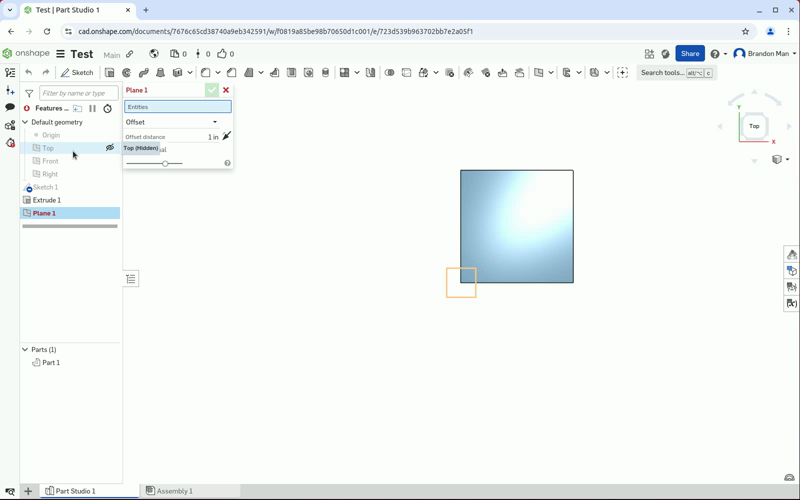
click(73, 150)
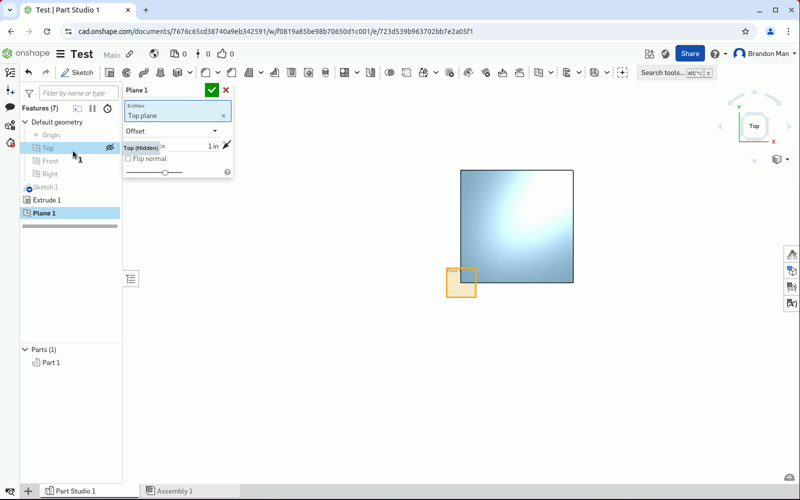
key(tab, 2)
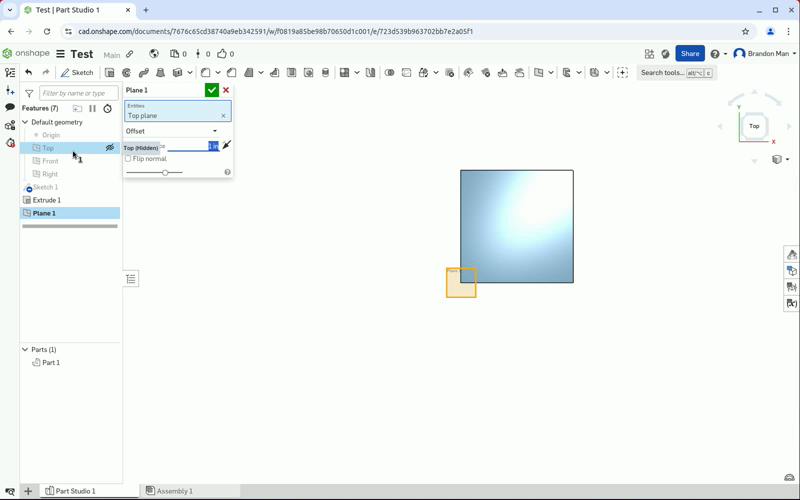
text(3.851)
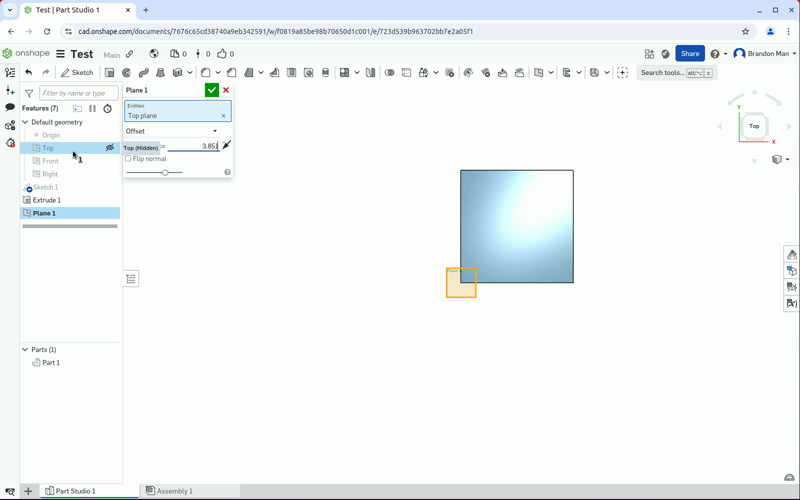
key(enter, 2)
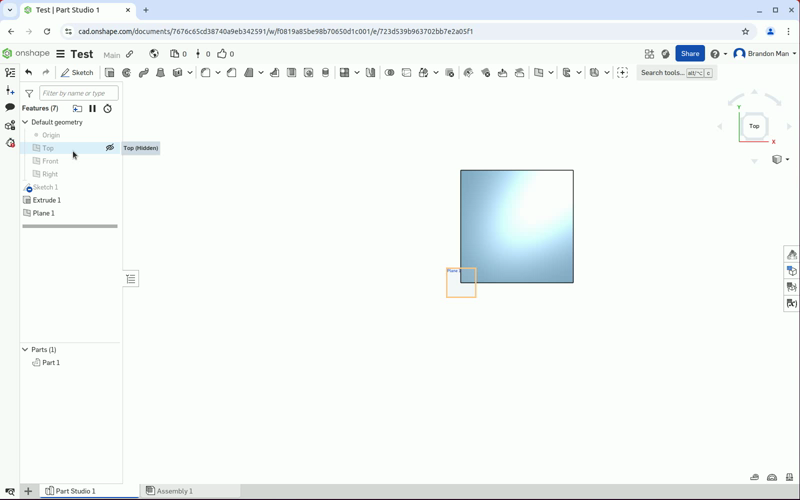
key(shift+s)
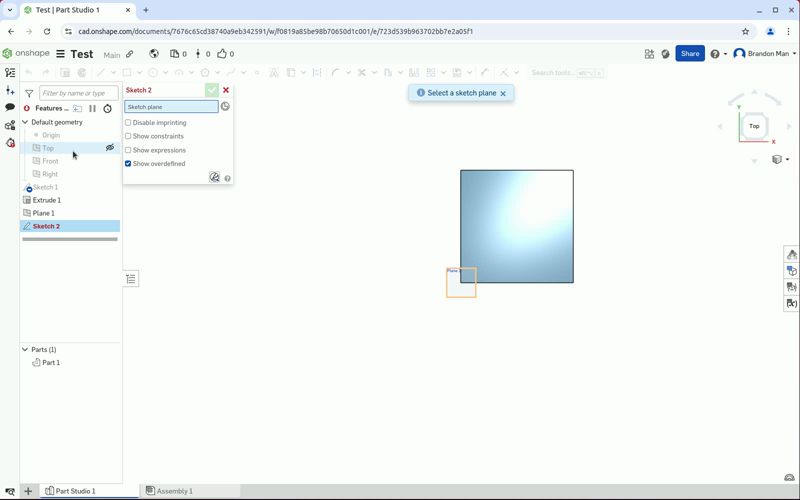
mouse_move(73, 215)
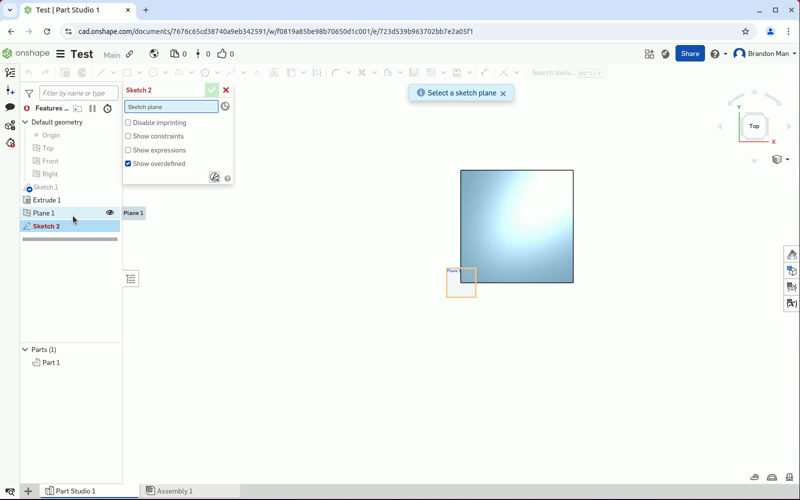
click(73, 215)
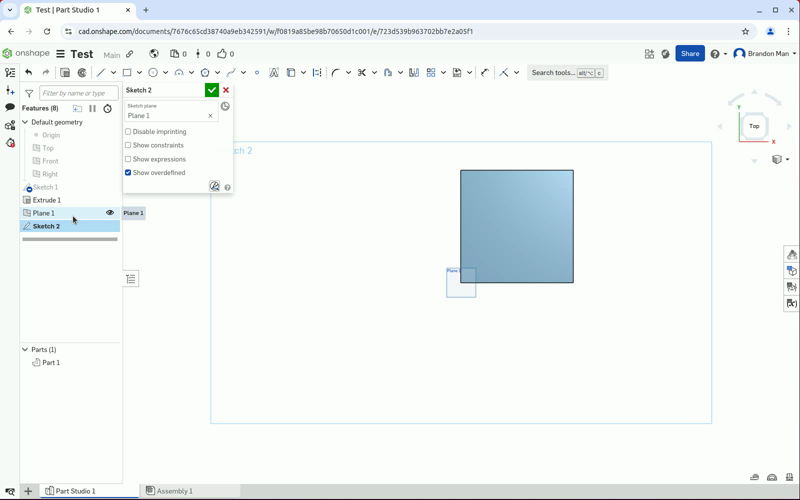
mouse_move(73, 352)
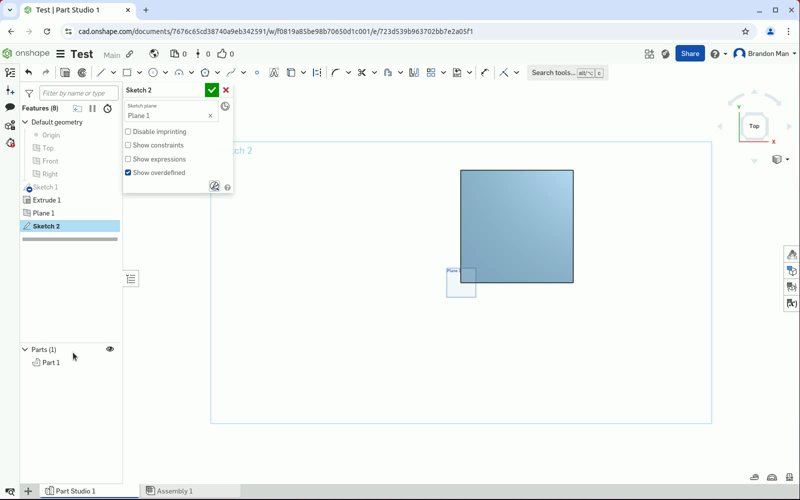
key(y)
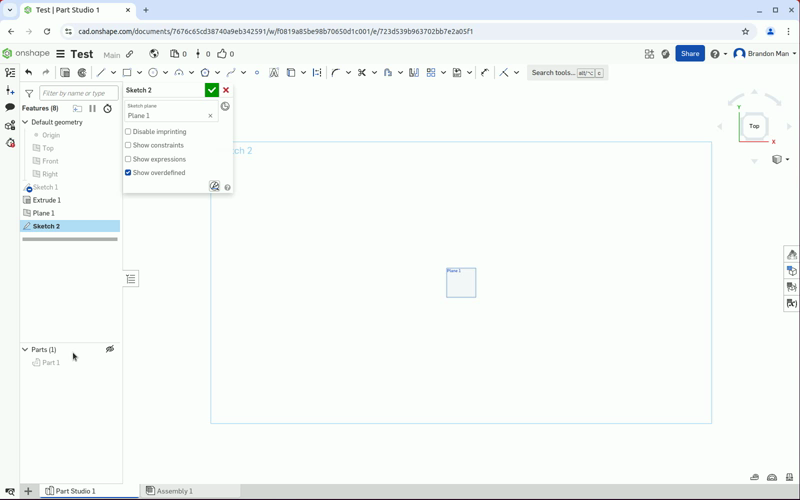
key(l)
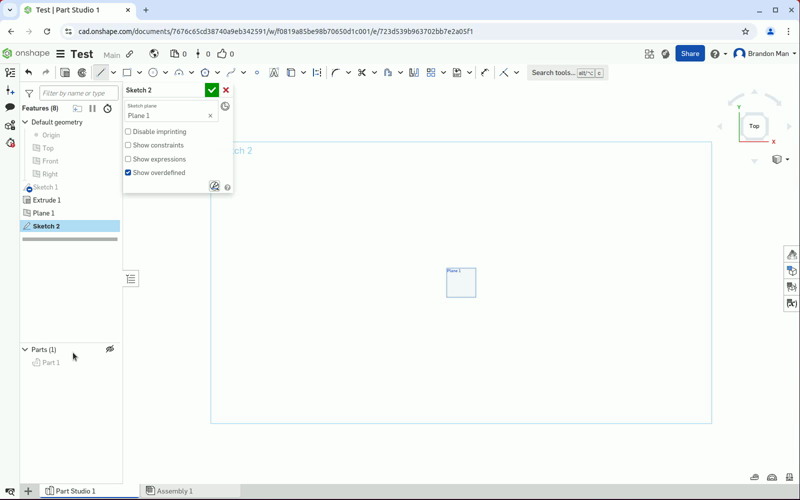
key_down(shift)
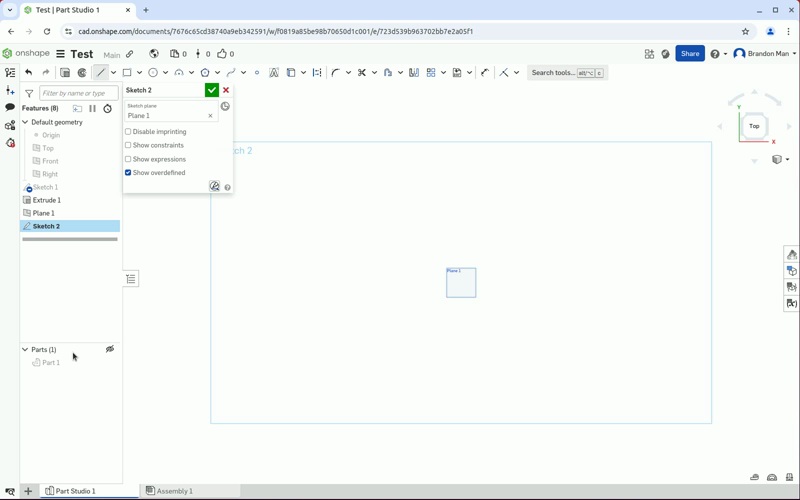
mouse_move(463, 280)
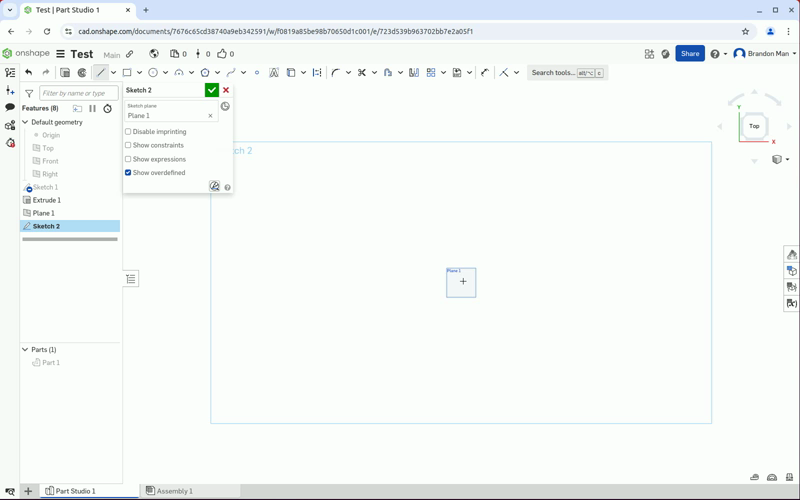
click(463, 280)
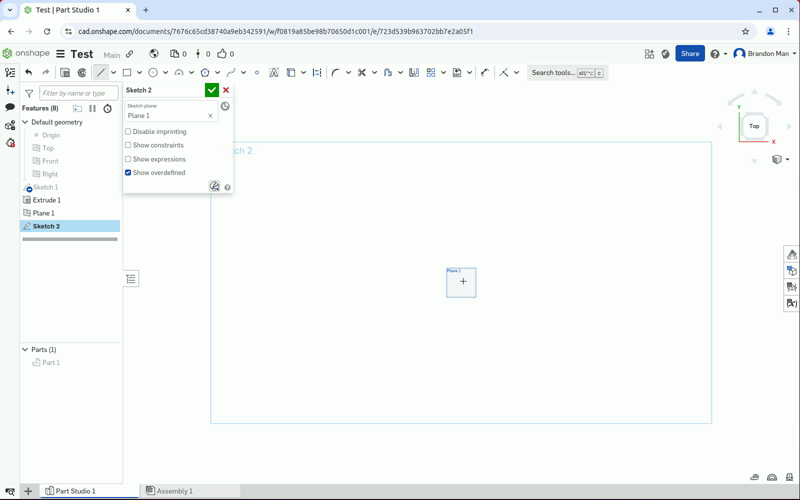
key_up(shift)
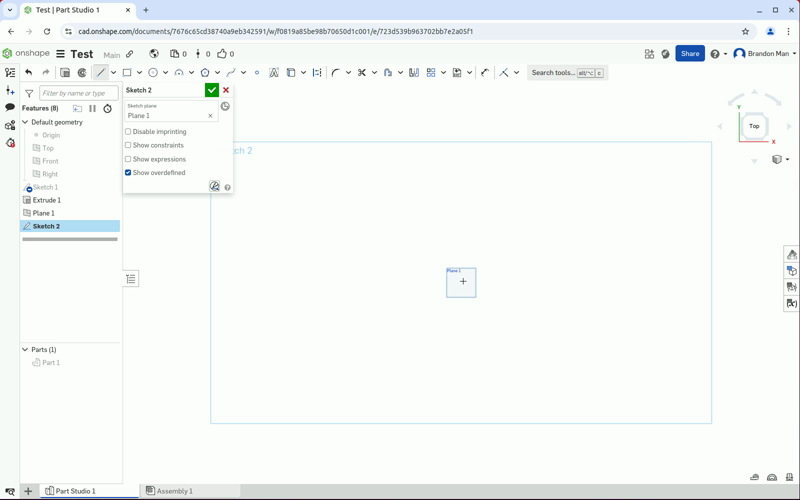
key_down(shift)
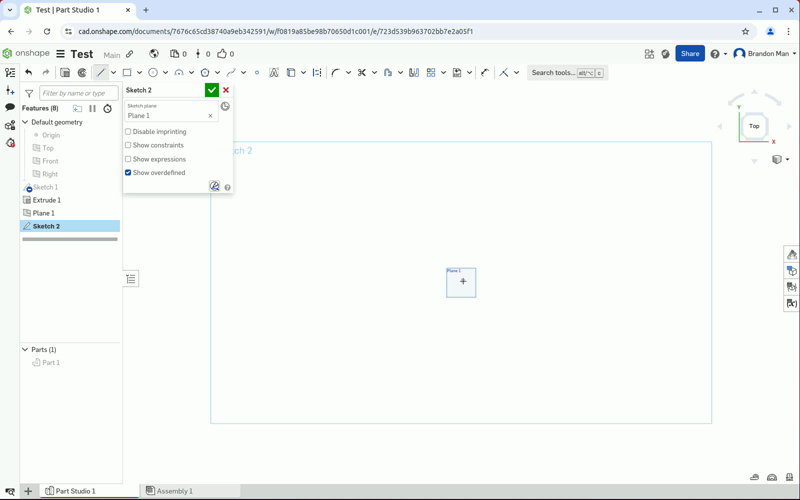
mouse_move(572, 280)
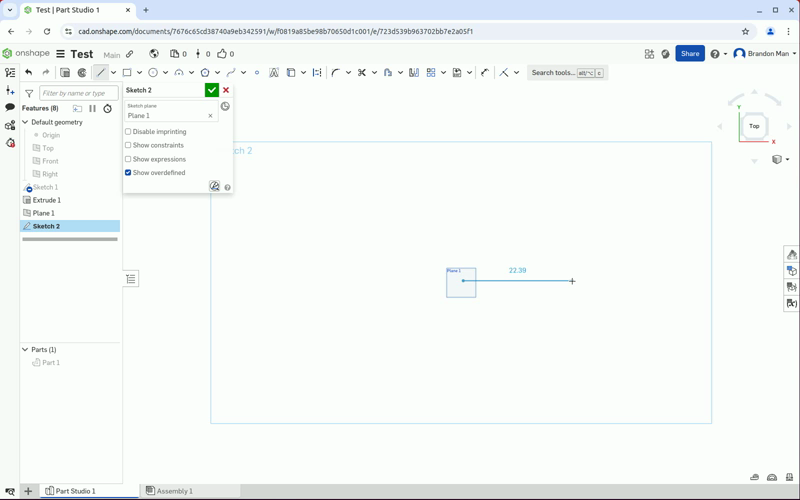
click(572, 280)
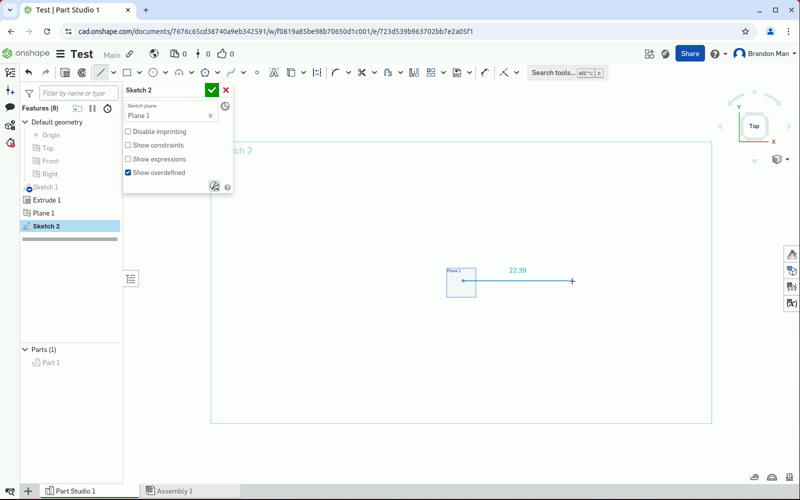
key_up(shift)
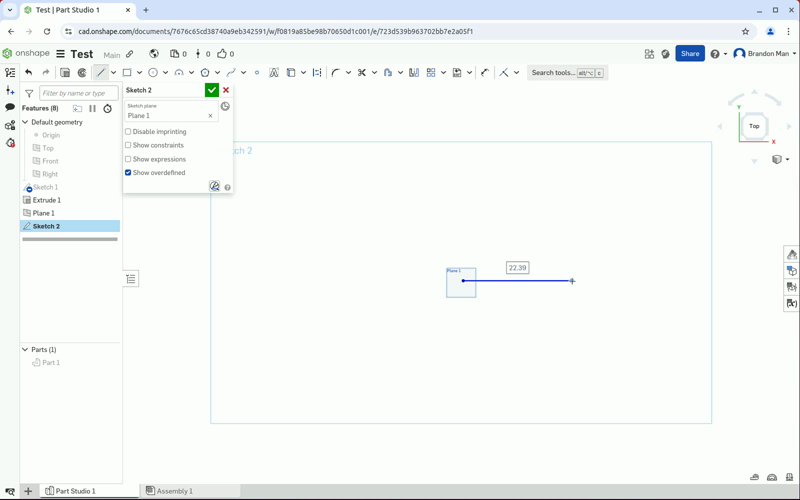
key_down(shift)
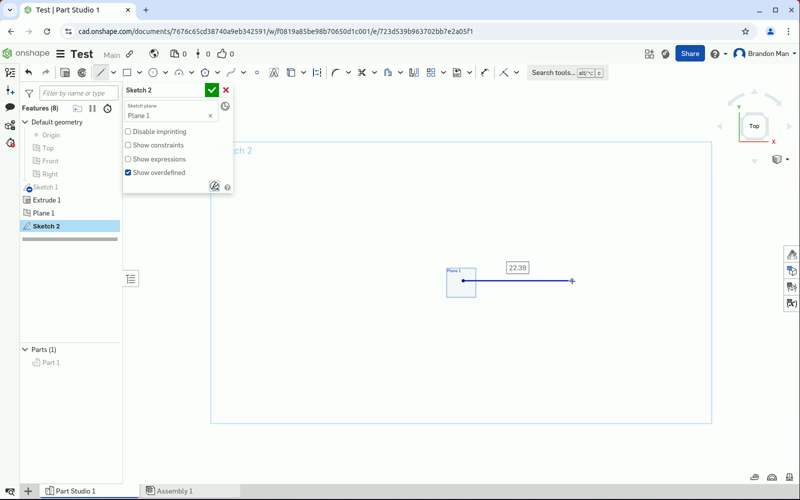
mouse_move(572, 171)
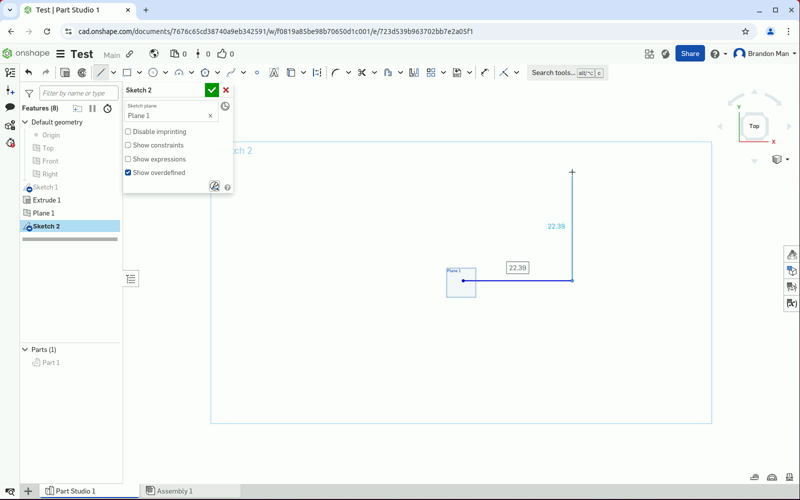
click(572, 171)
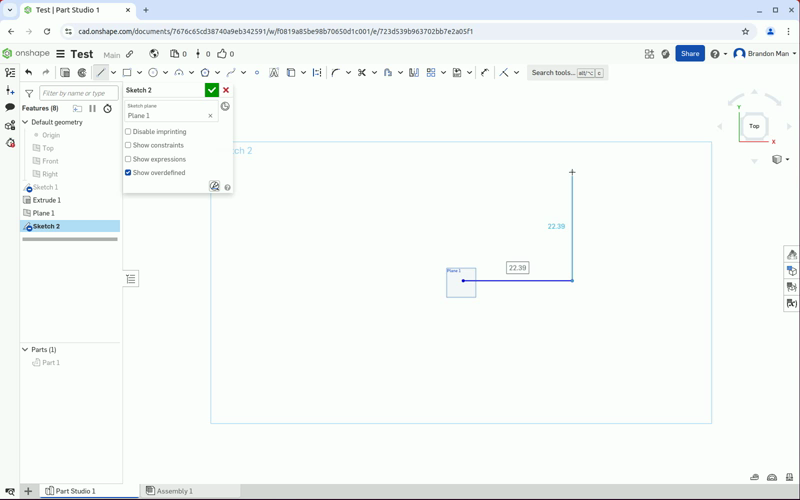
key_up(shift)
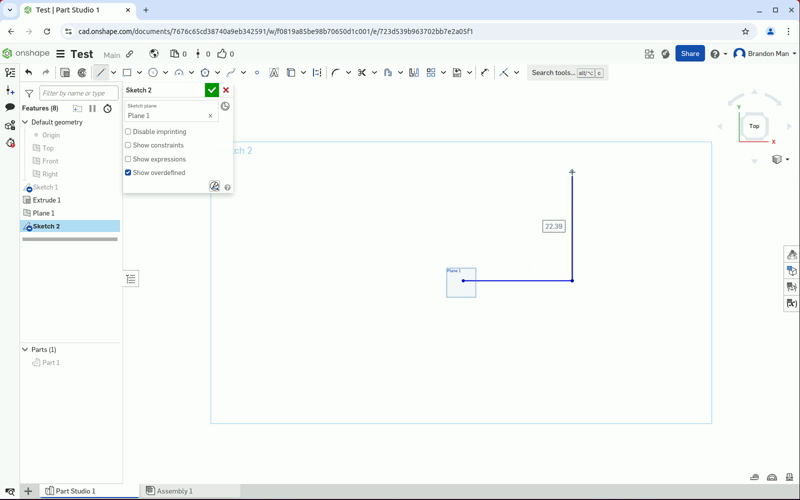
key_down(shift)
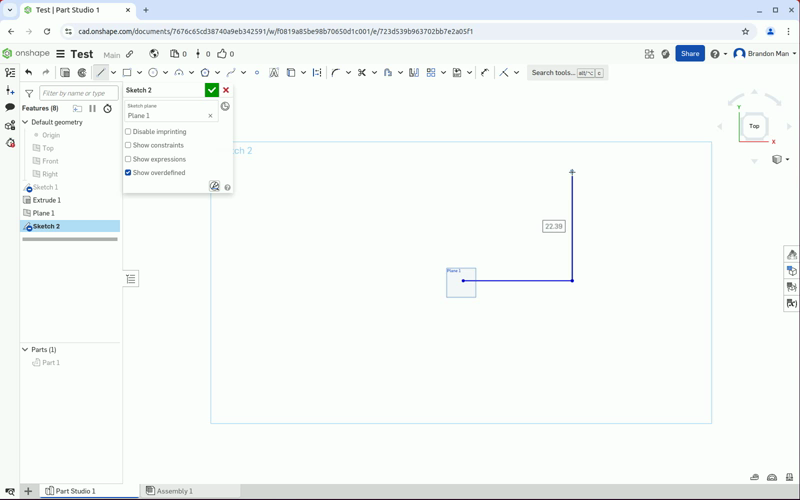
mouse_move(463, 171)
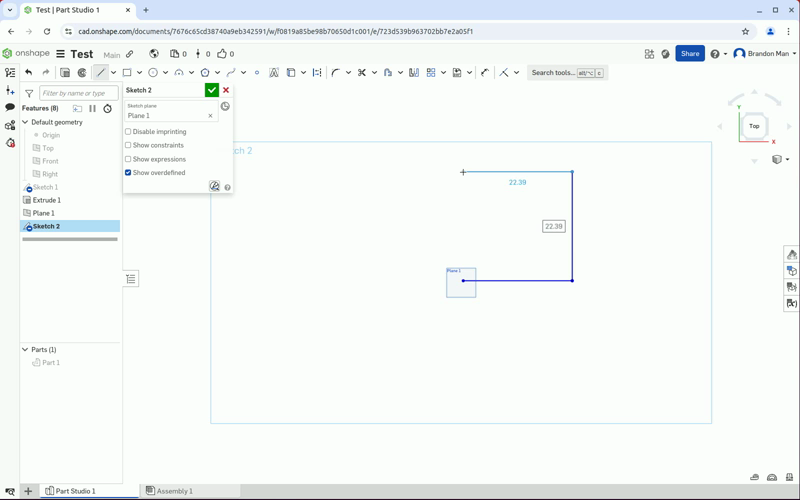
click(463, 171)
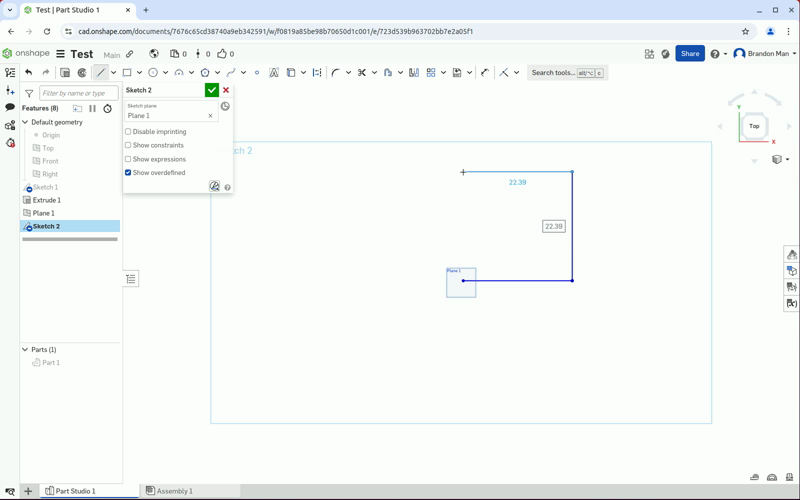
key_up(shift)
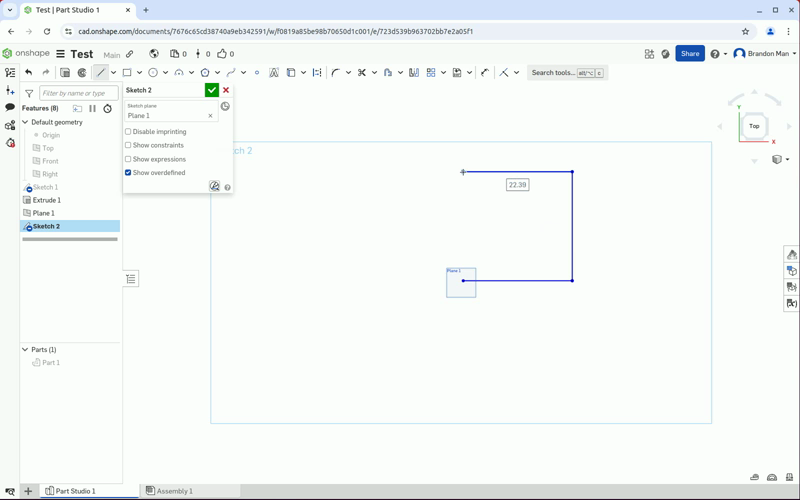
key_down(shift)
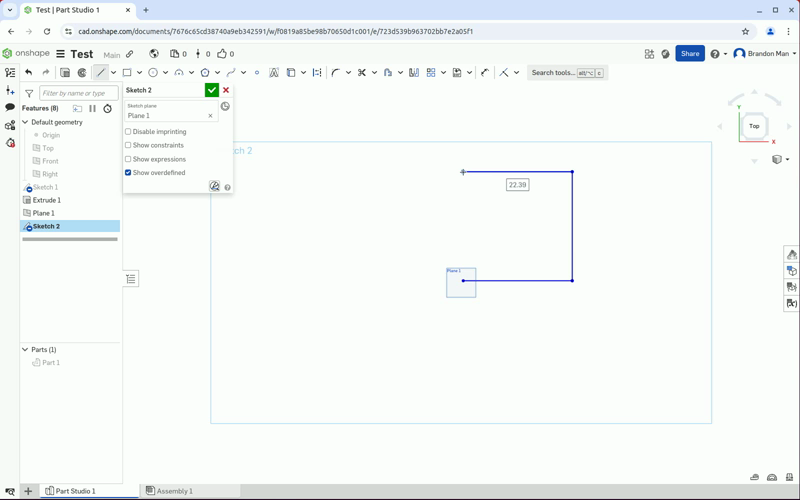
mouse_move(463, 280)
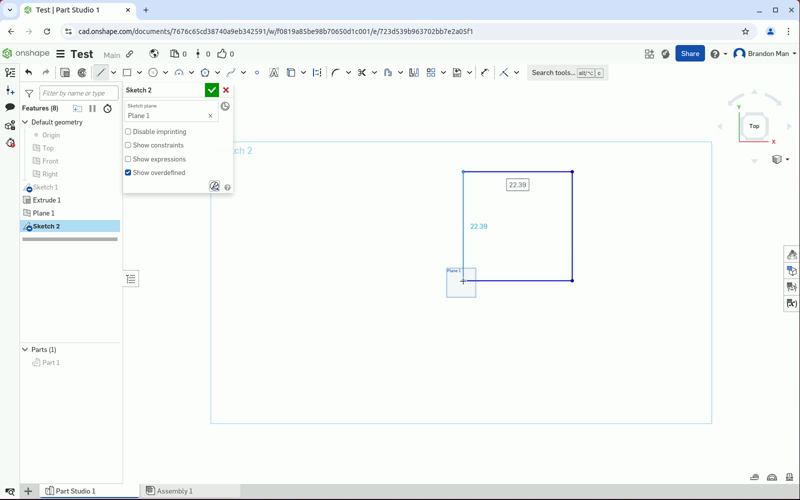
key_up(shift)
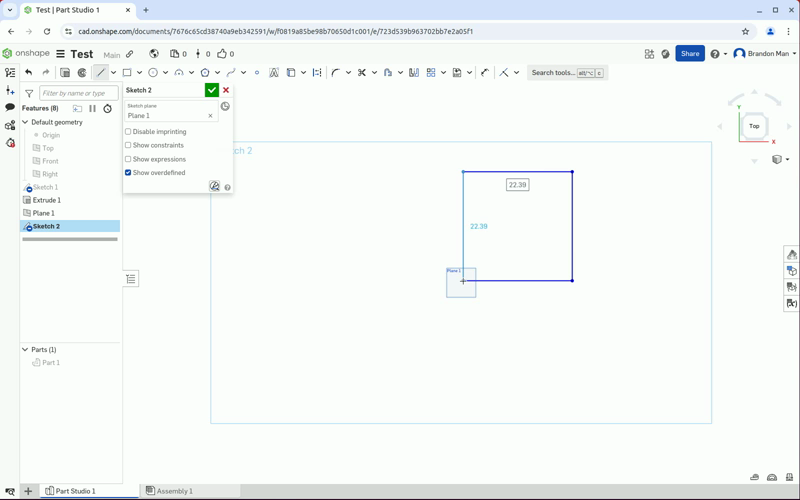
click(463, 280)
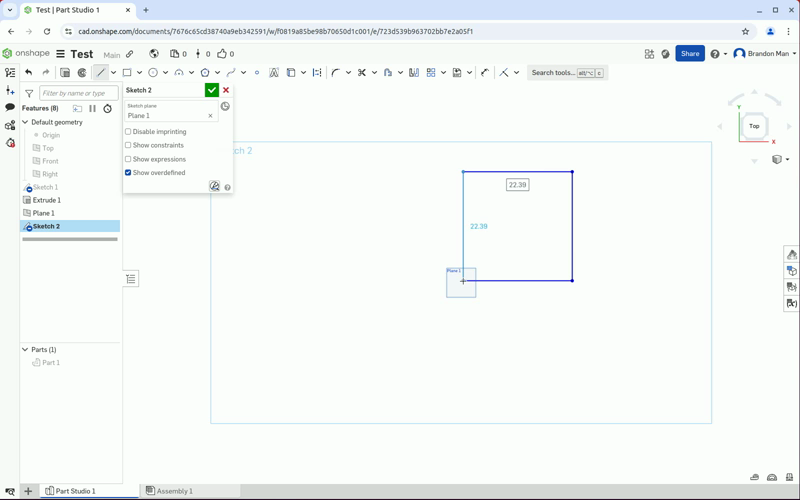
key(esc)
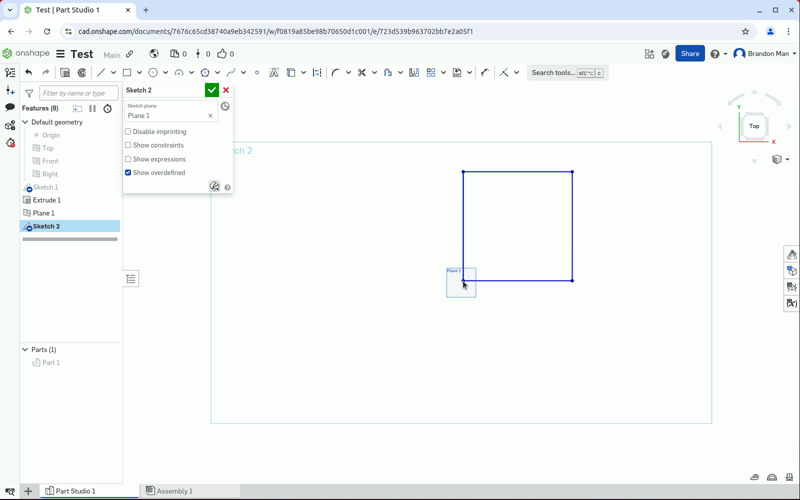
mouse_move(505, 204)
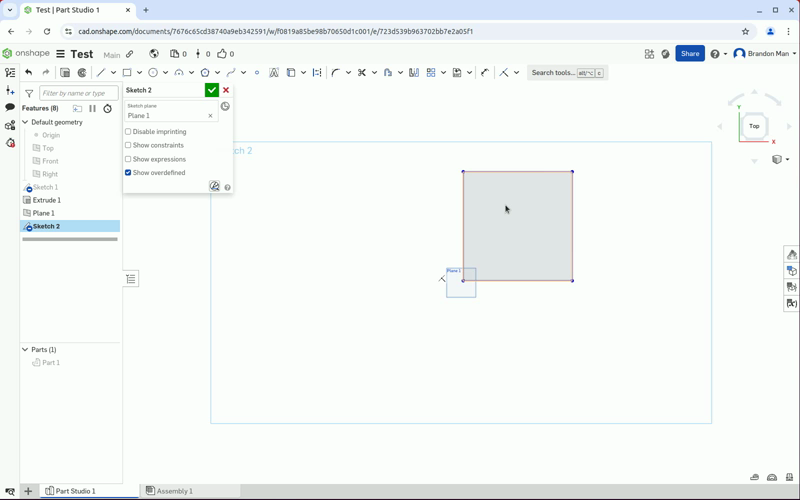
click(505, 204)
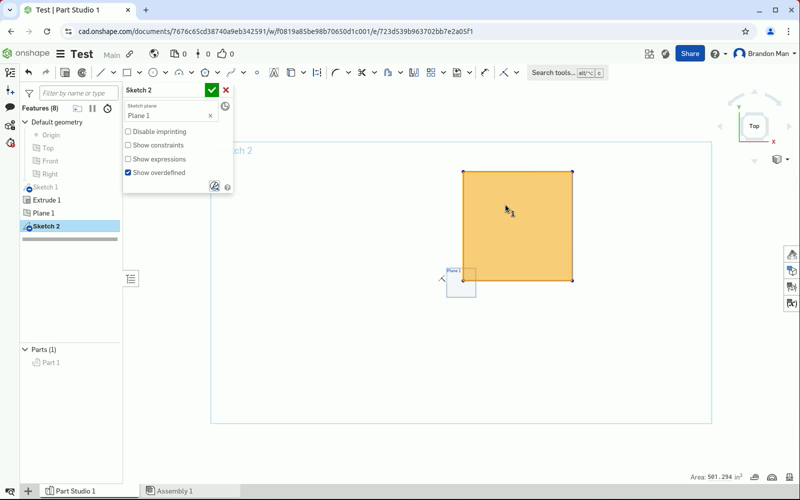
mouse_move(73, 352)
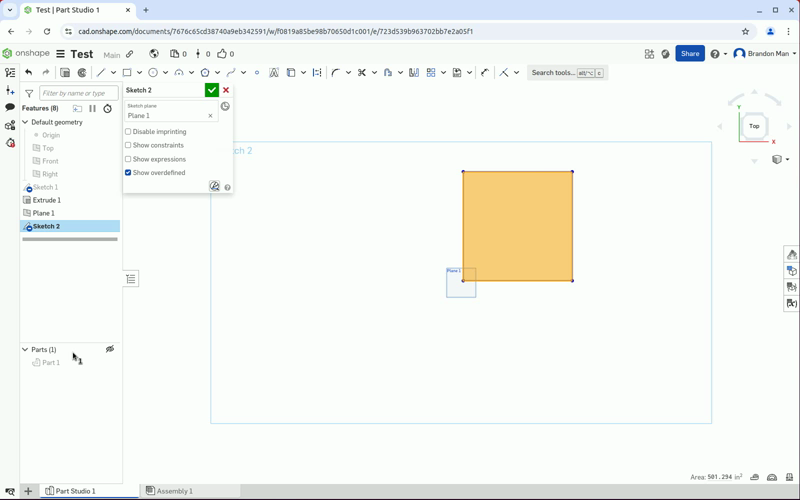
key(shift+y)
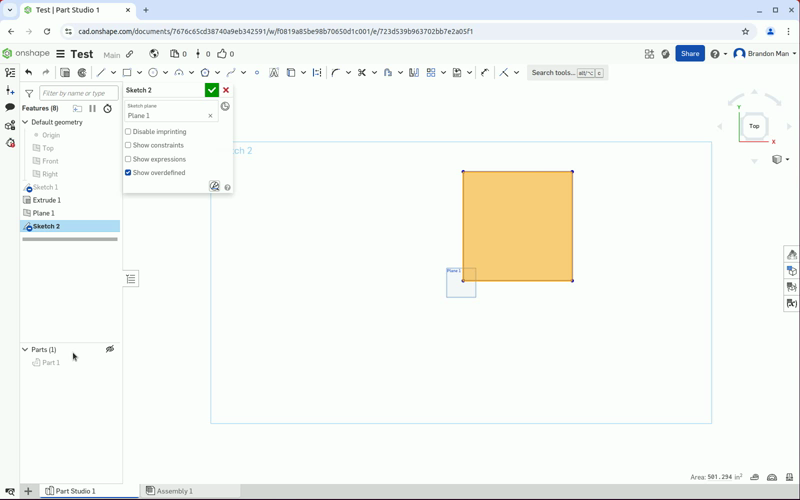
key(shift+e)
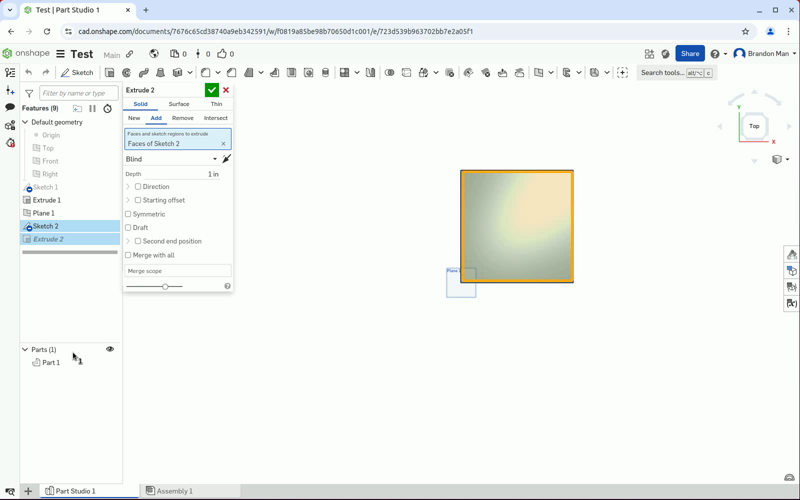
mouse_move(143, 106)
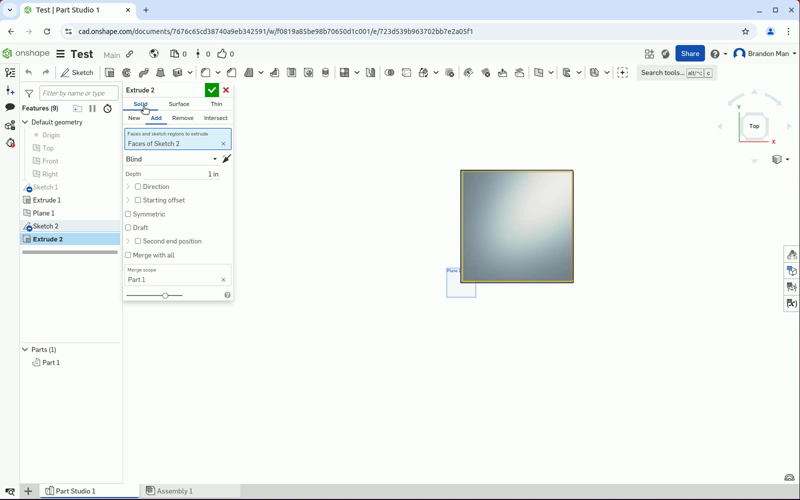
click(143, 106)
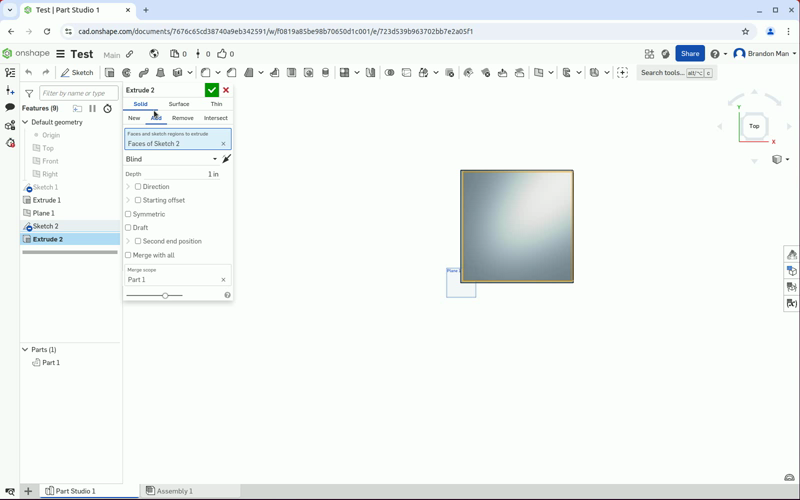
mouse_move(186, 120)
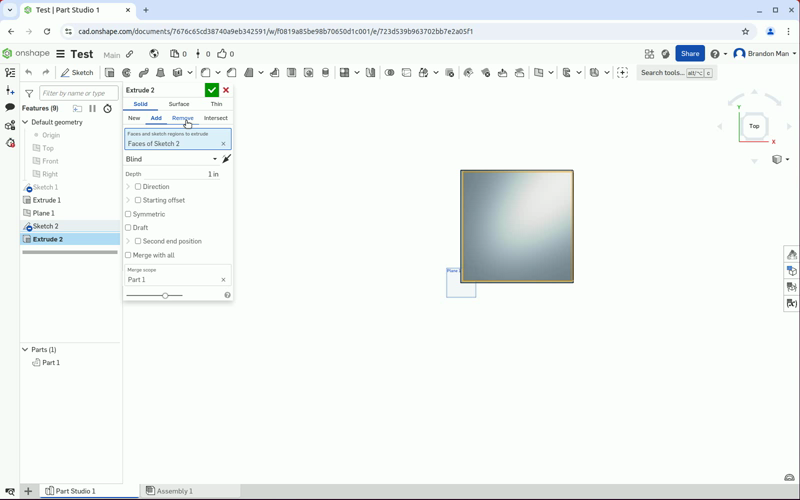
click(186, 120)
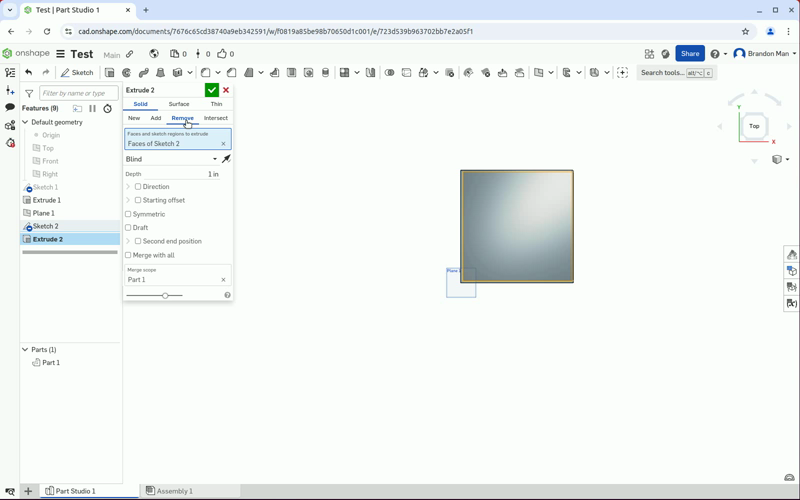
key(tab, 4)
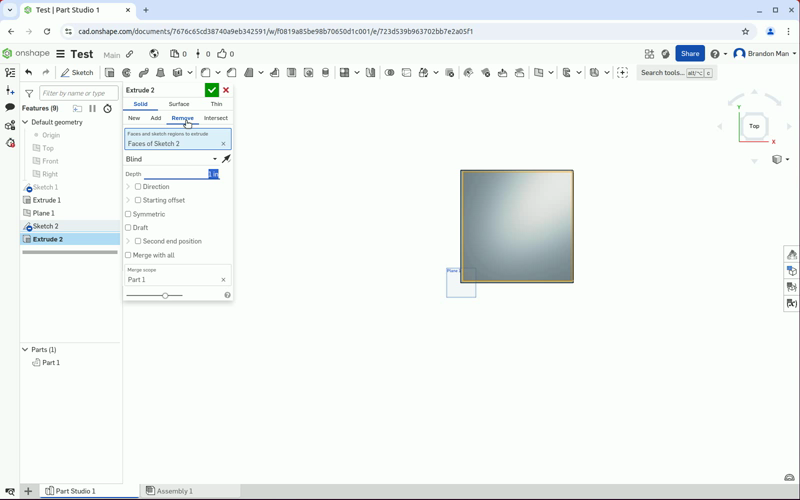
text(18.535)
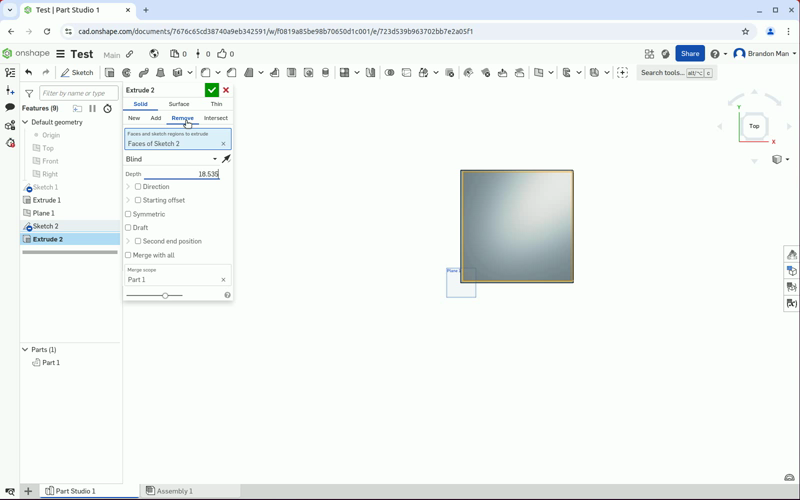
key(tab, 6)
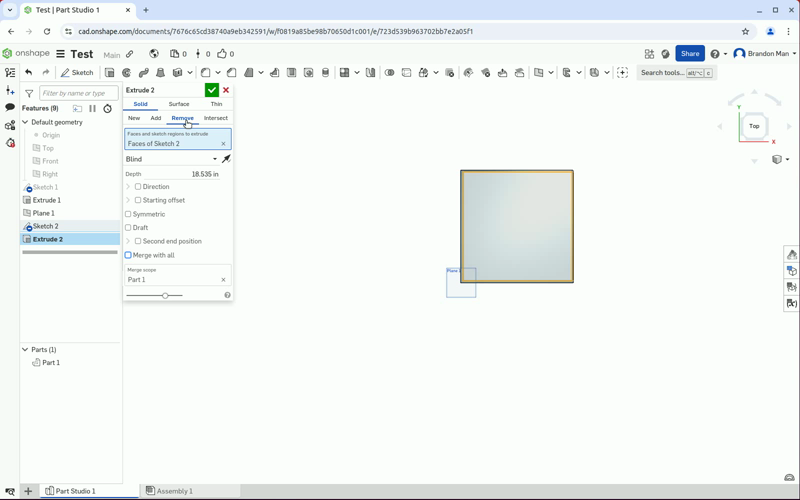
key(space)
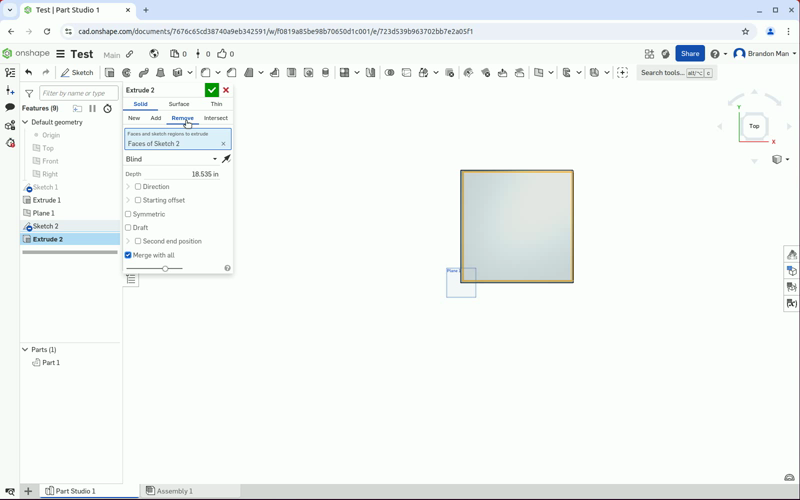
key(enter)
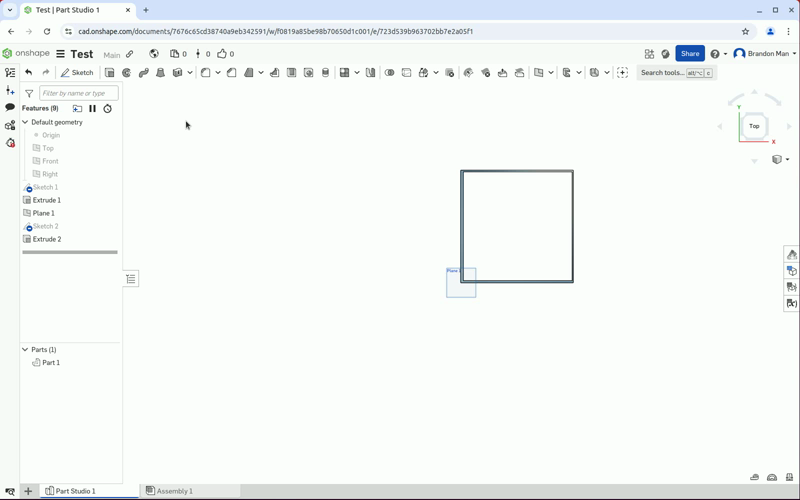
key(shift+h)
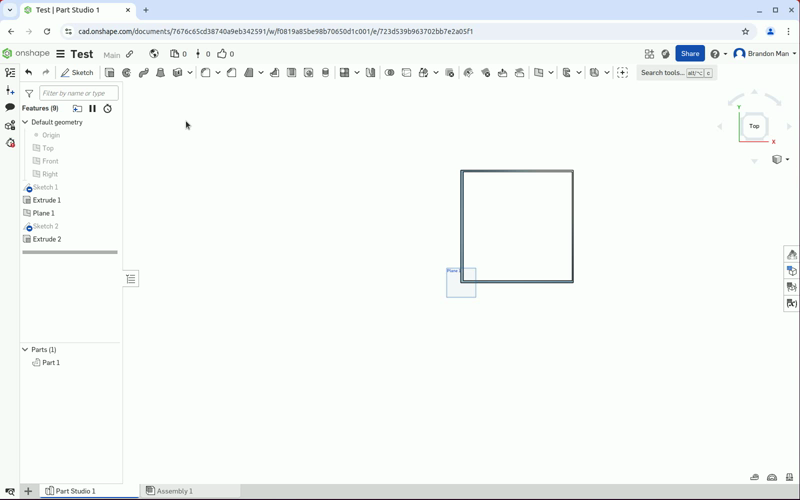
key(shift+h)
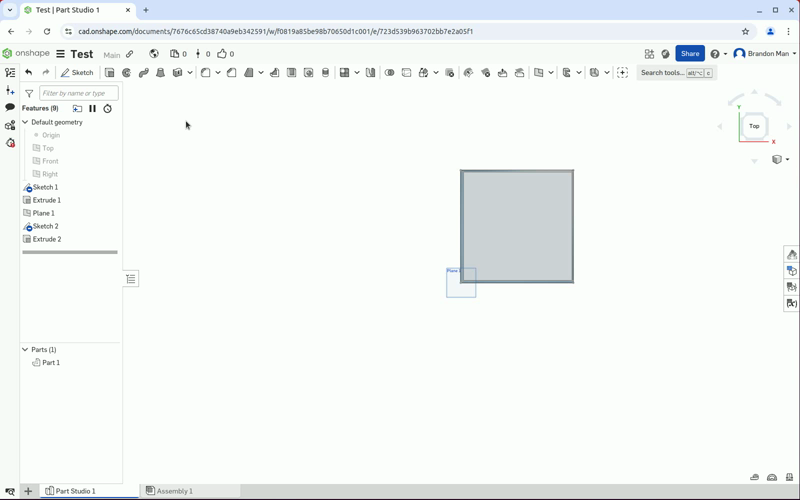
key(shift+7)
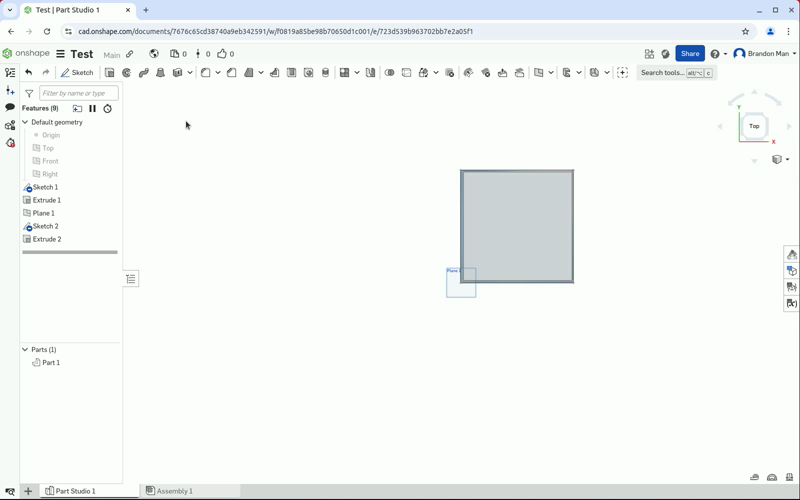
key(up, 3)
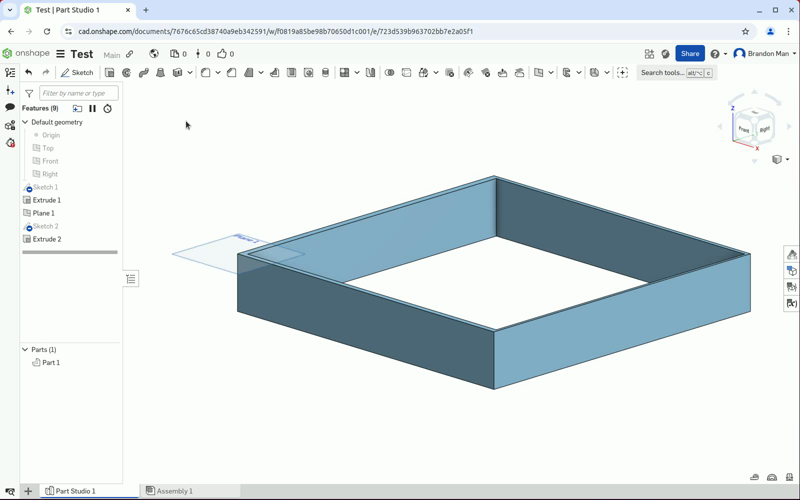
key(left, 3)
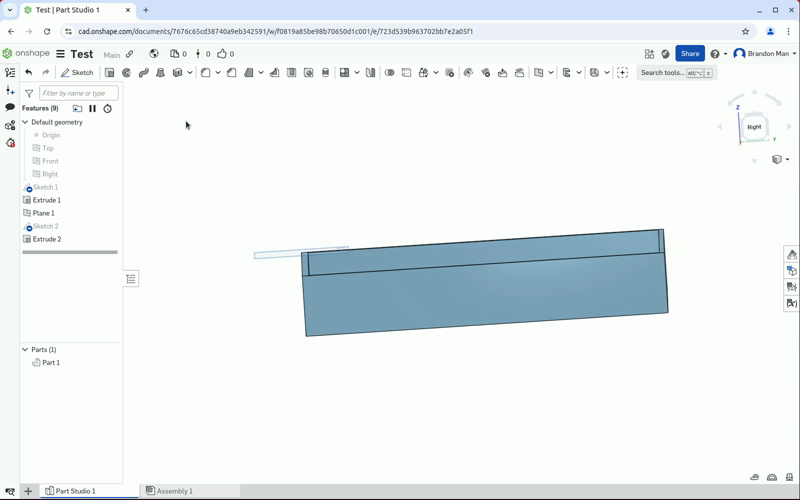
key(right, 3)
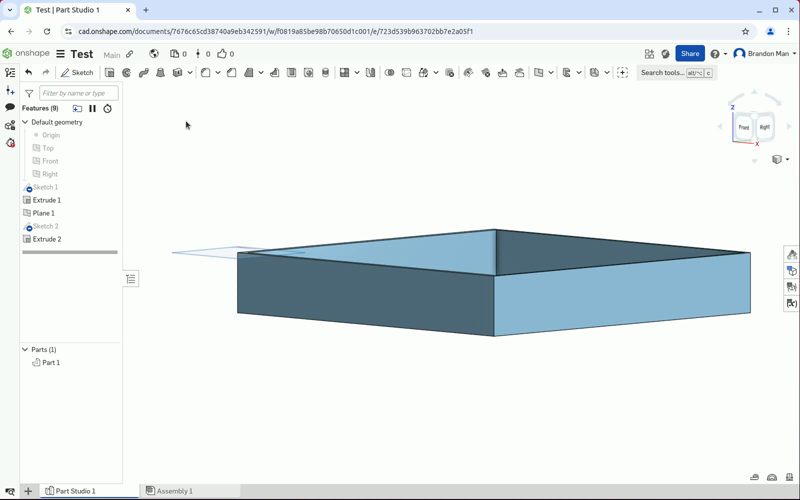
key(down, 3)
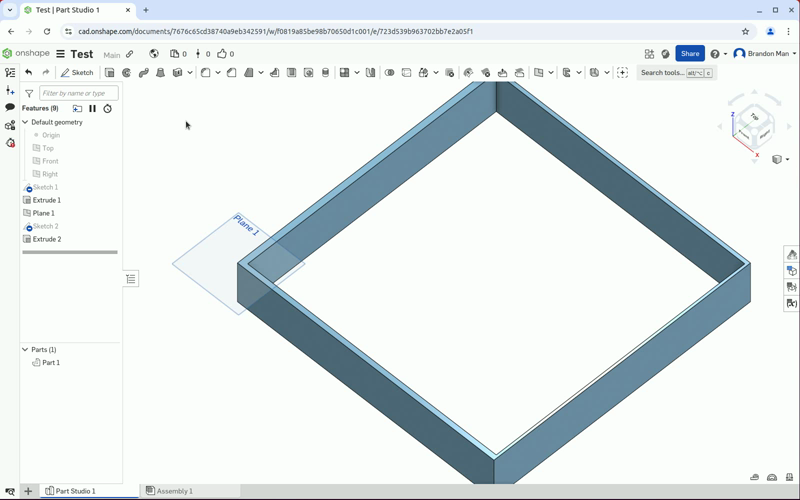
mouse_move(73, 189)
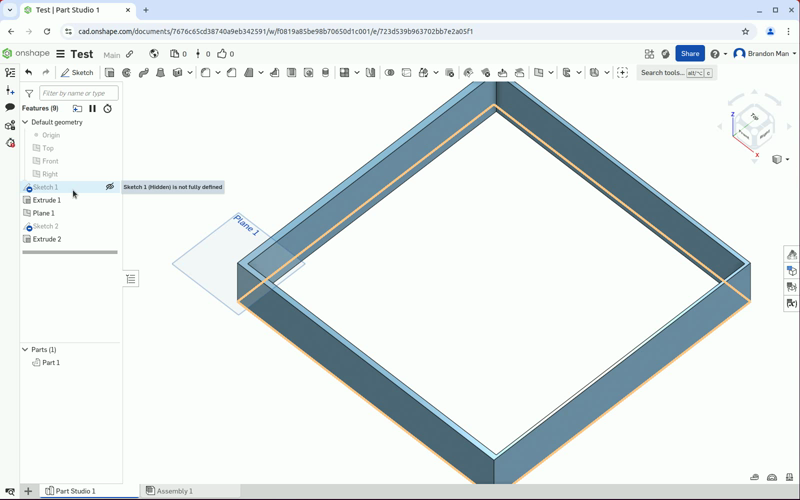
click(73, 189)